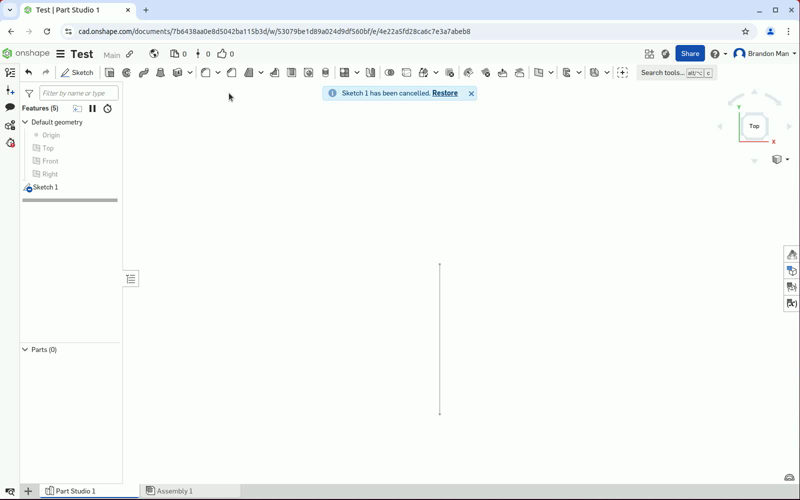
key(shift+h)
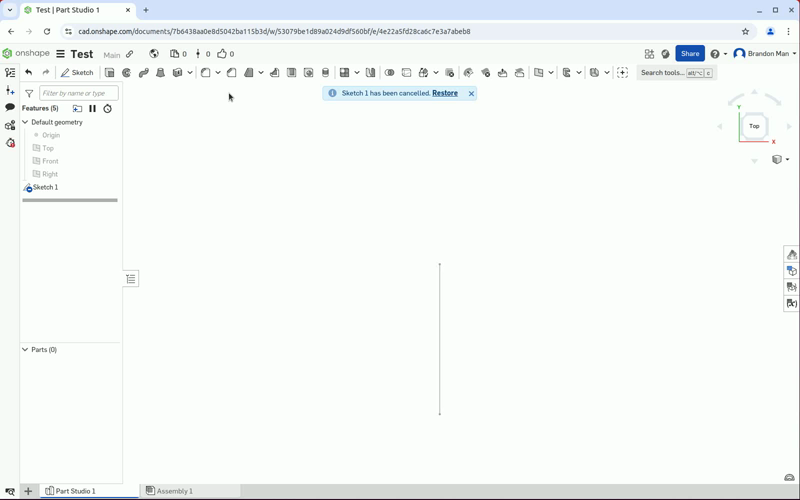
key(shift+s)
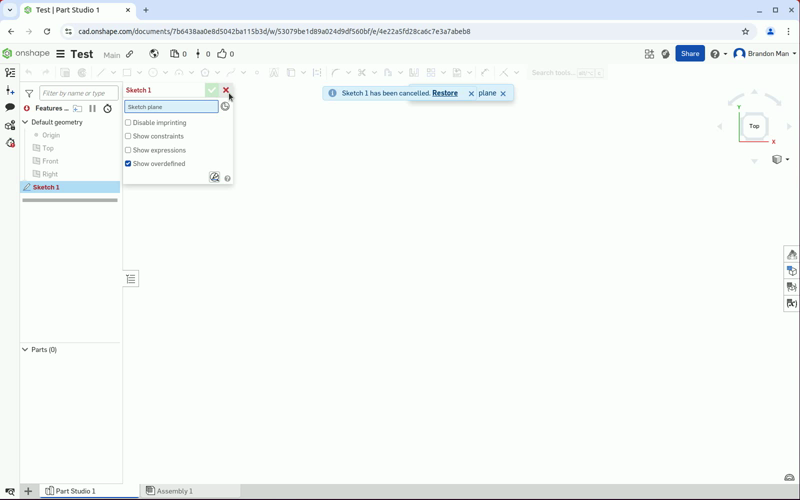
mouse_move(73, 150)
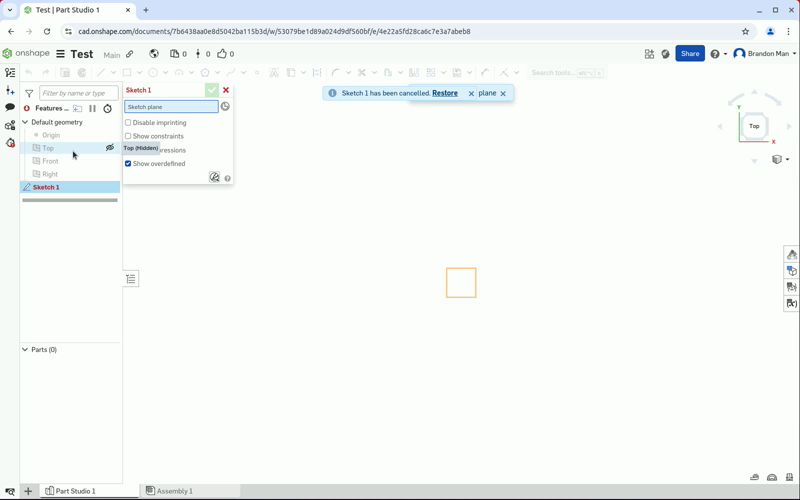
click(73, 150)
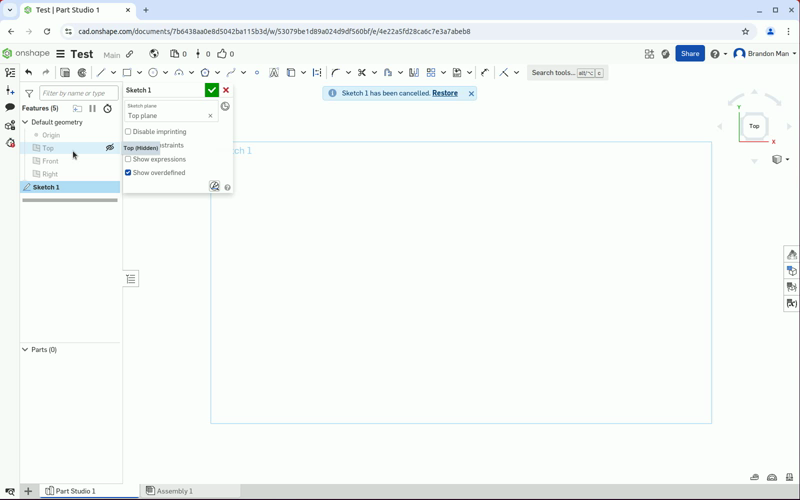
mouse_move(73, 352)
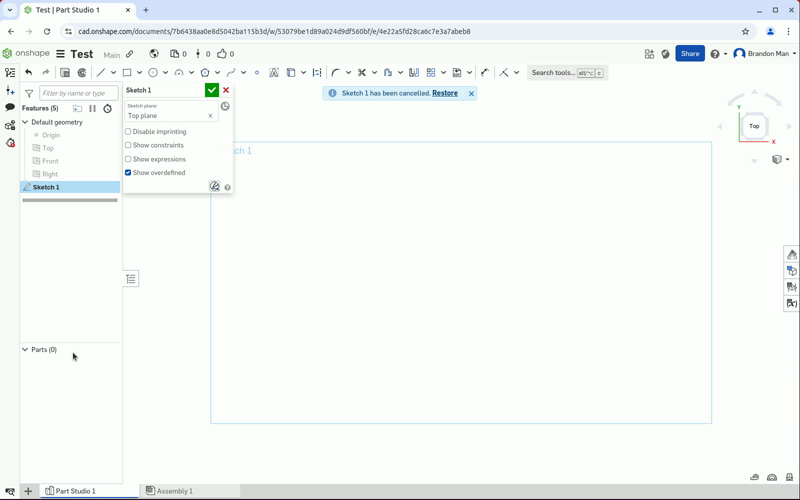
key(y)
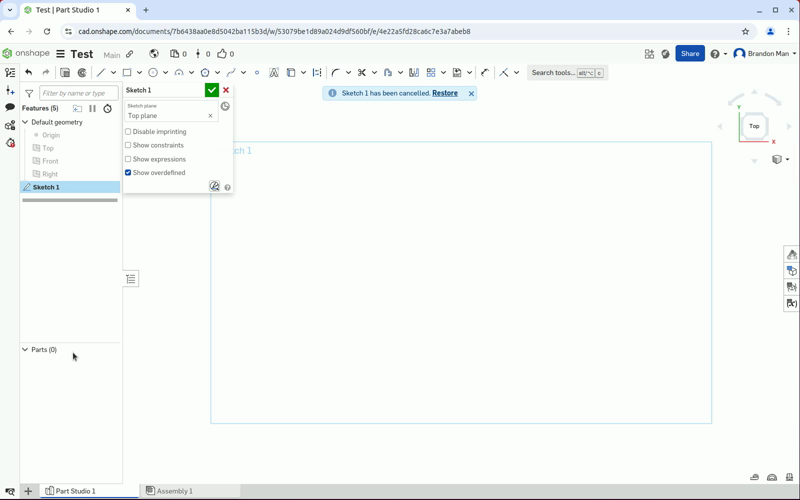
key(l)
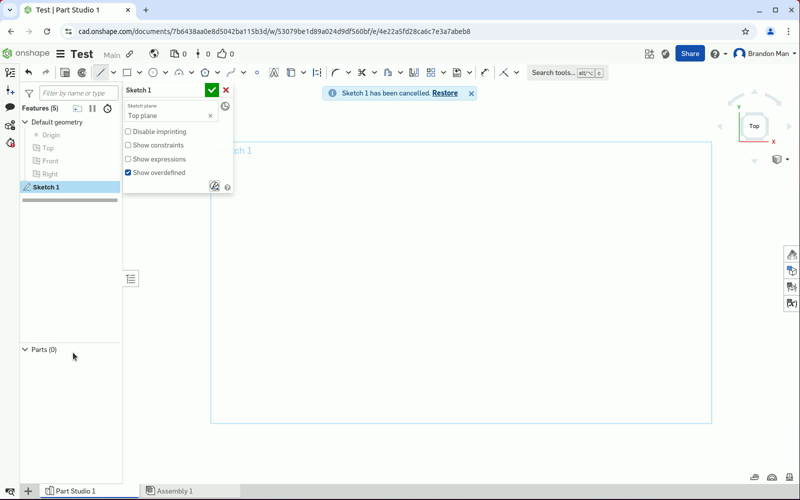
key_down(shift)
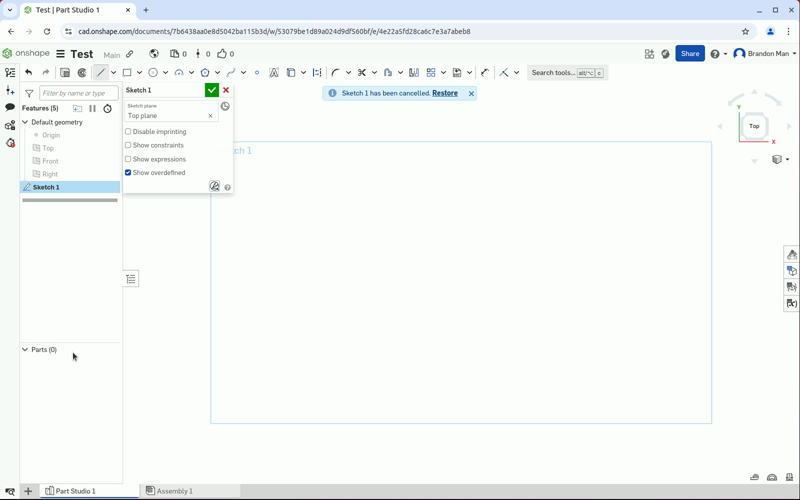
mouse_move(352, 314)
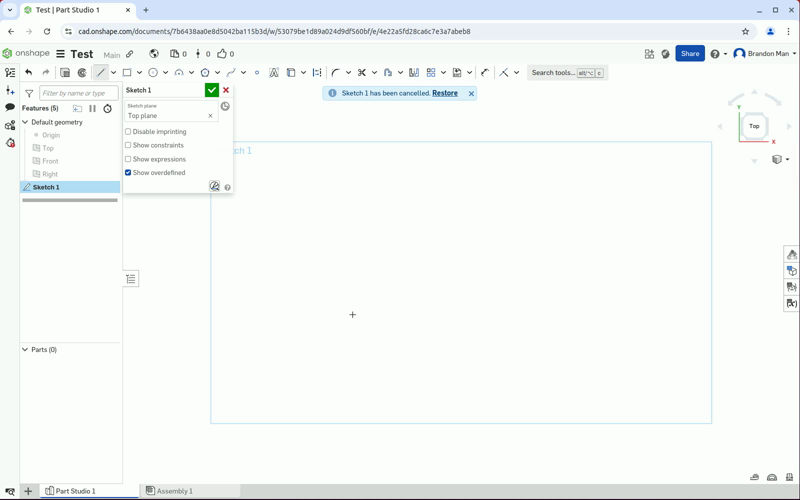
click(352, 314)
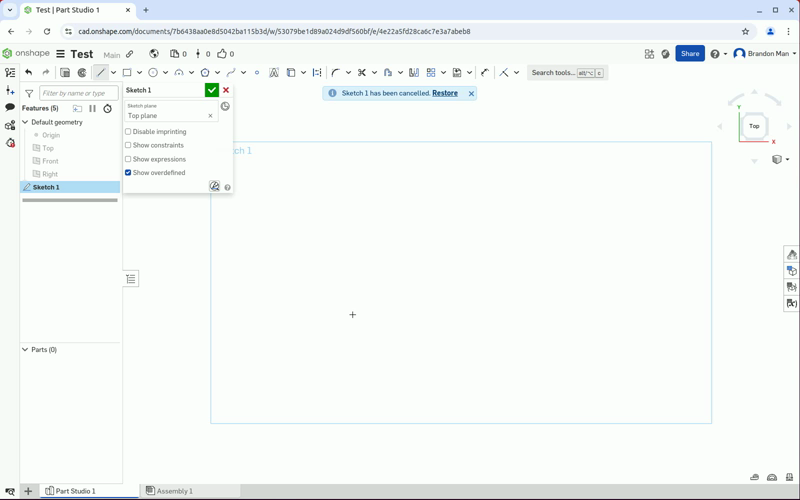
key_up(shift)
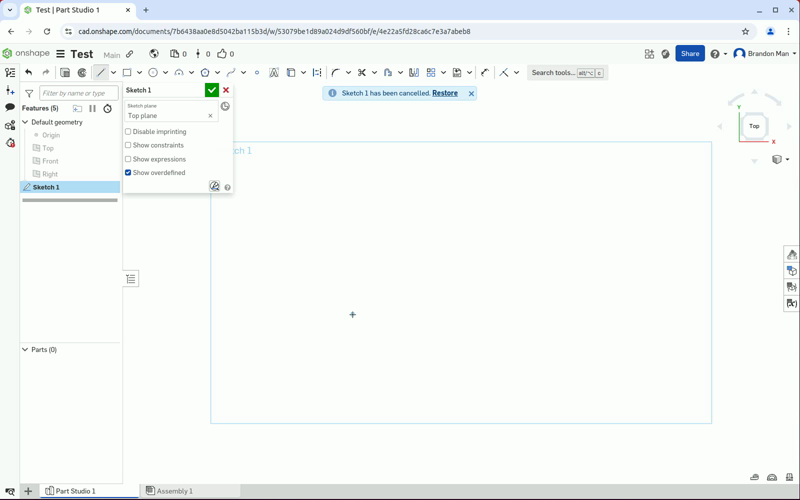
key_down(shift)
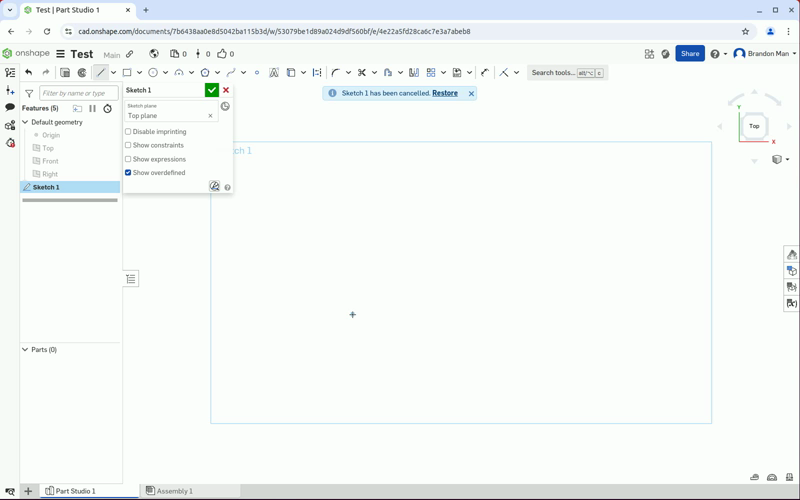
mouse_move(572, 314)
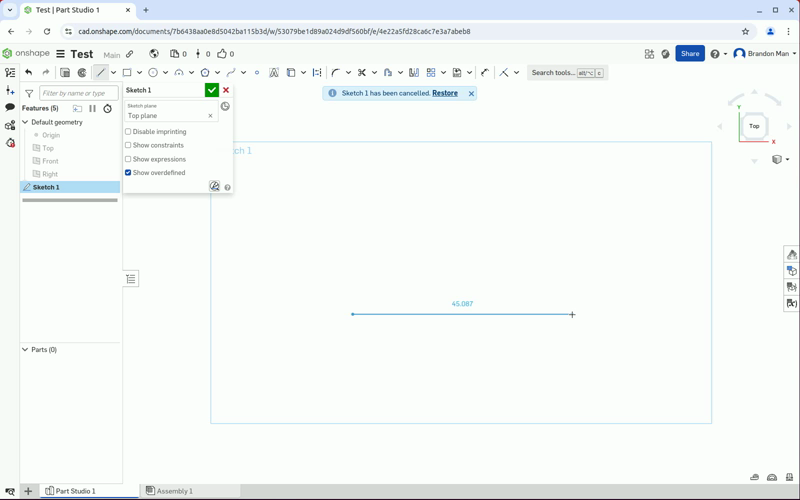
click(572, 314)
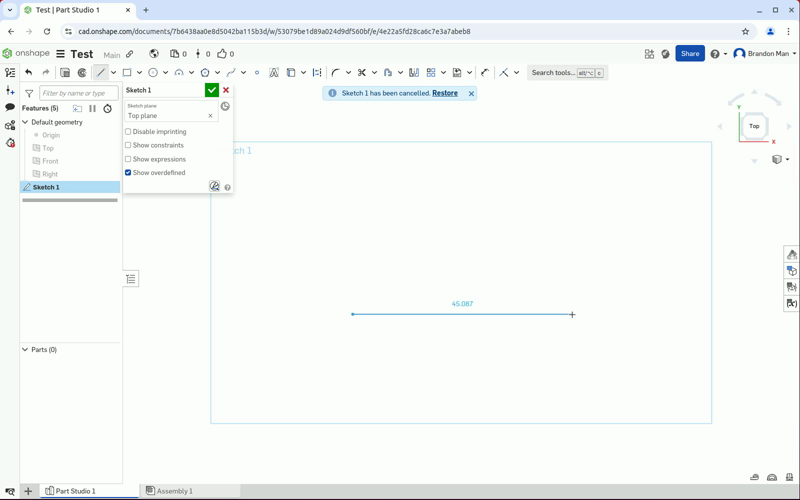
key_up(shift)
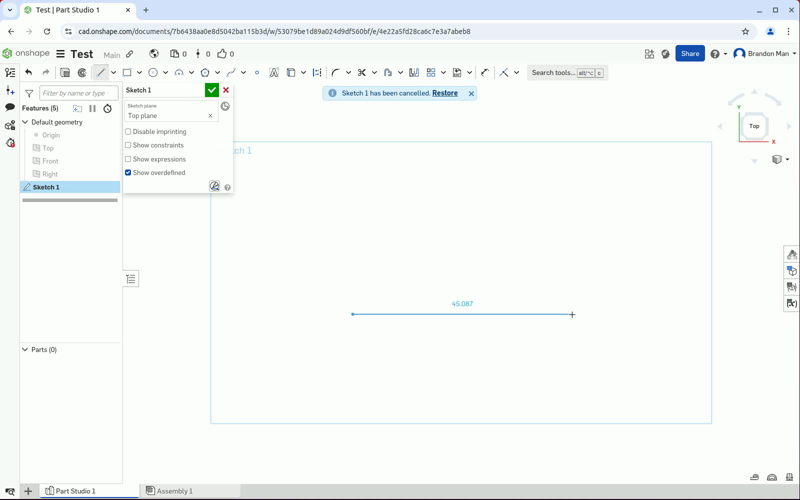
key_down(shift)
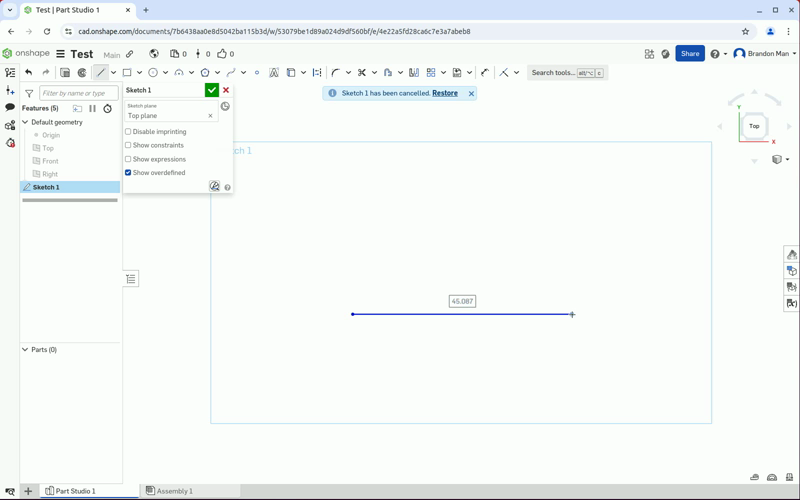
mouse_move(589, 314)
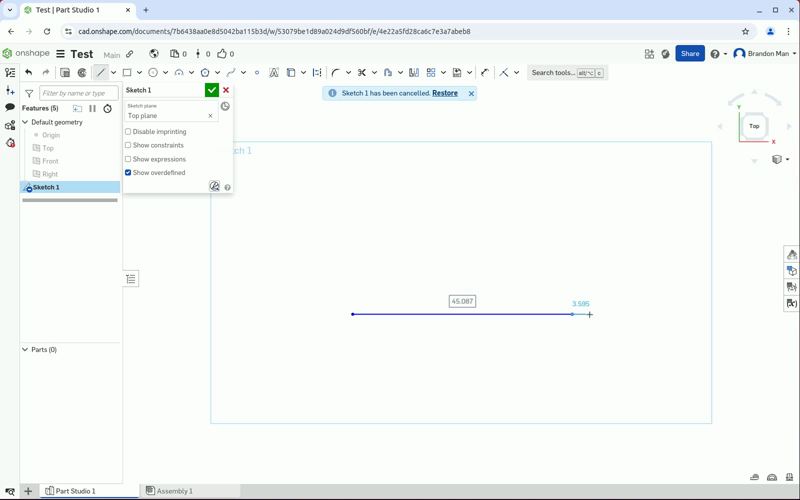
mouse_move(572, 279)
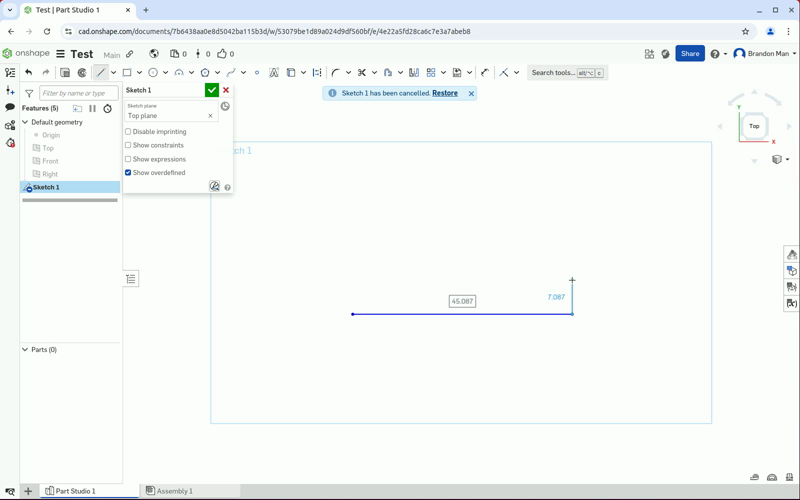
click(572, 279)
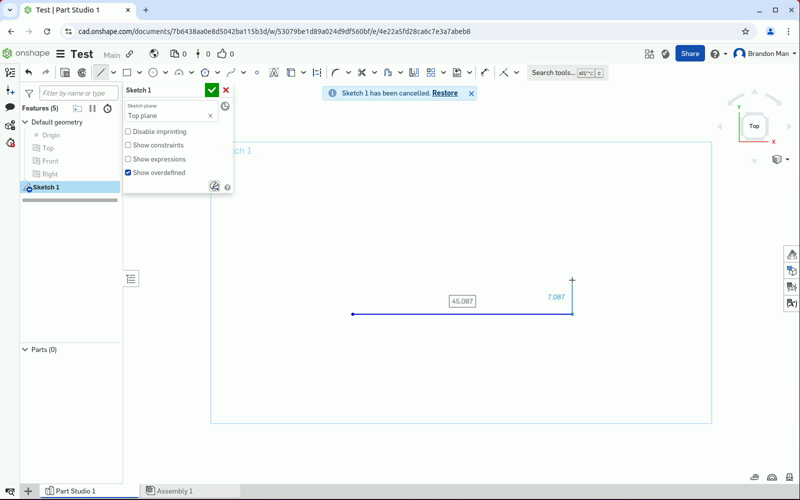
key_up(shift)
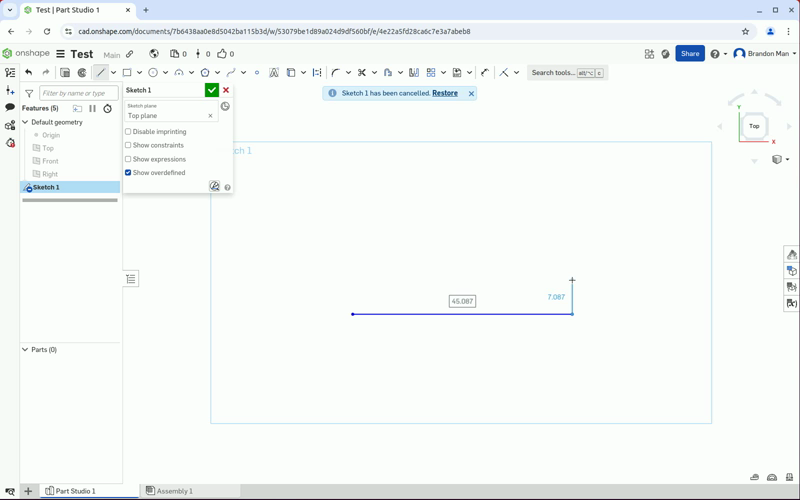
key(esc)
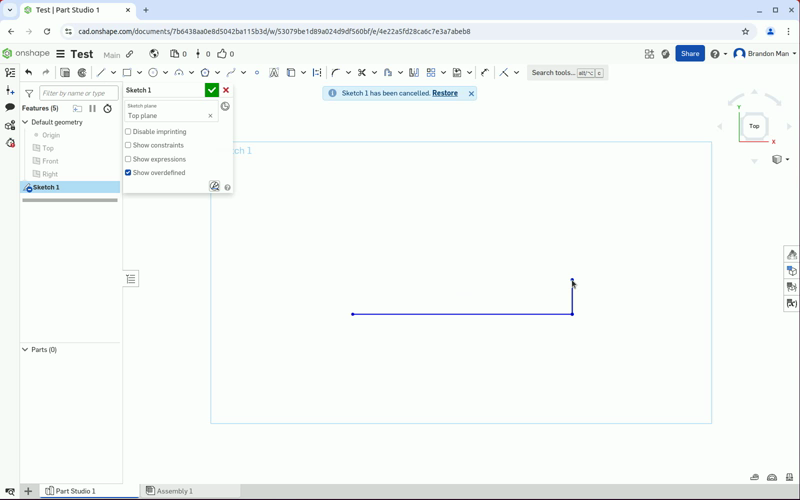
key(a)
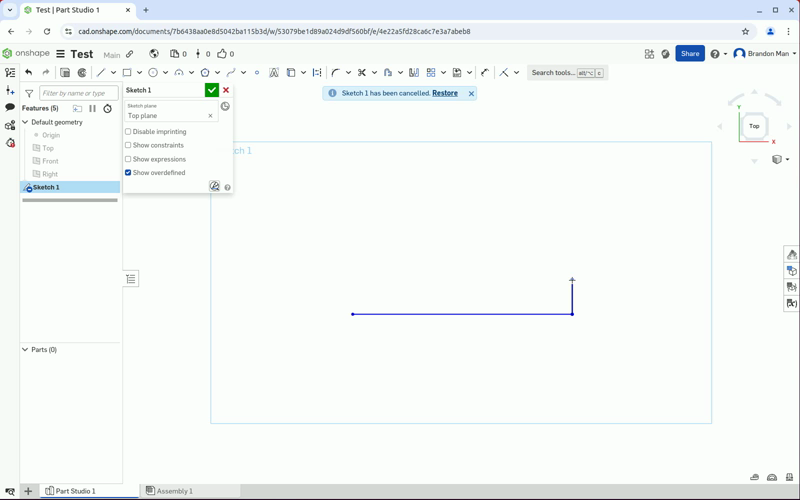
mouse_move(572, 279)
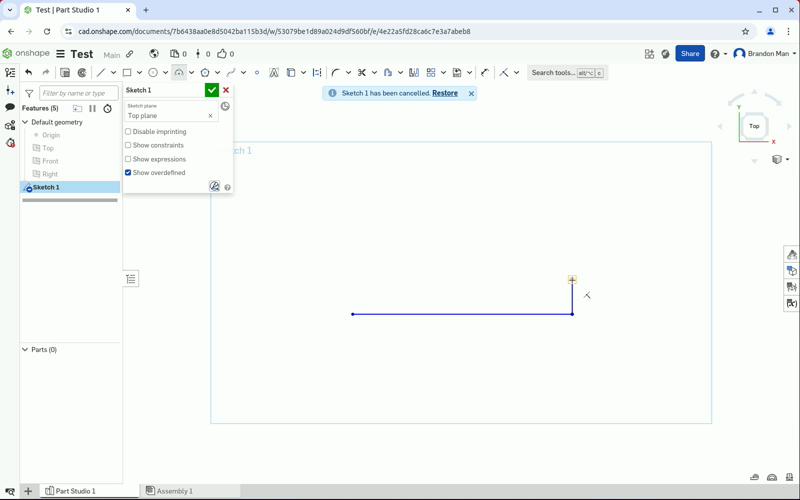
click(572, 279)
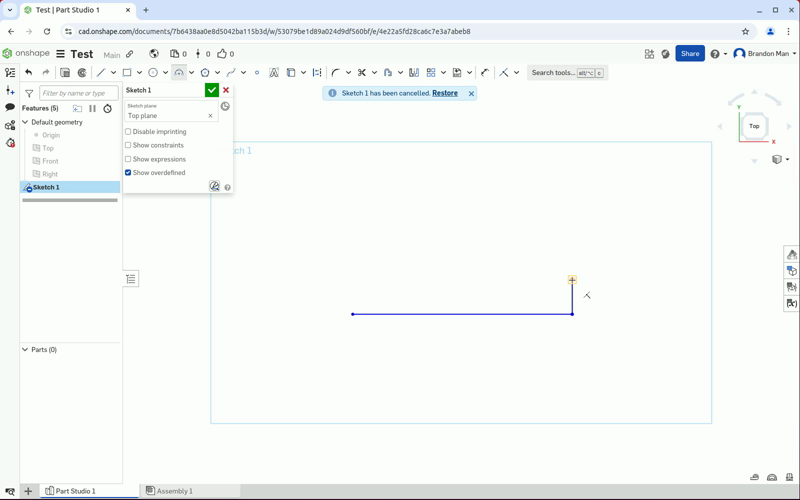
key_down(shift)
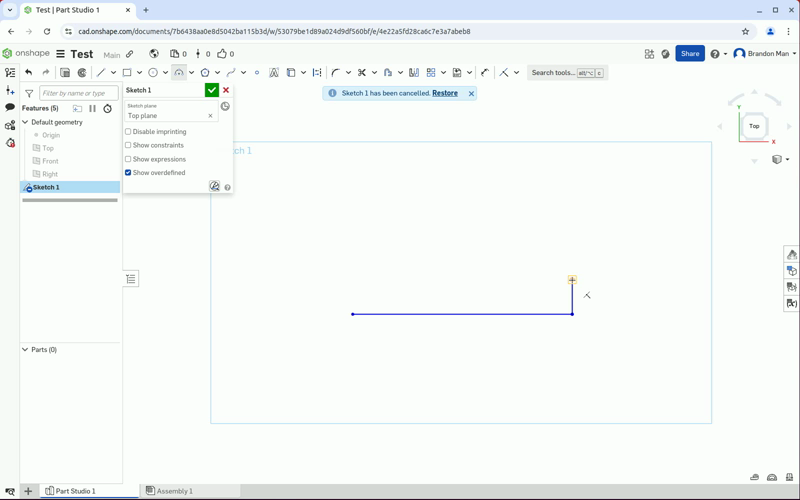
mouse_move(562, 270)
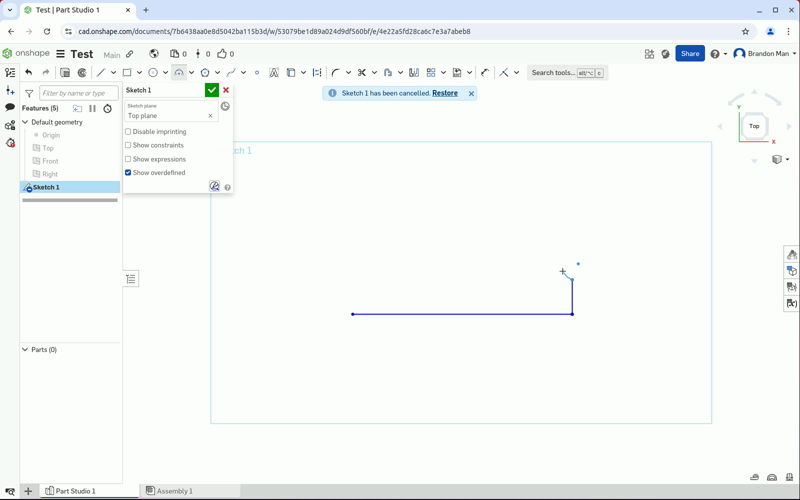
click(562, 270)
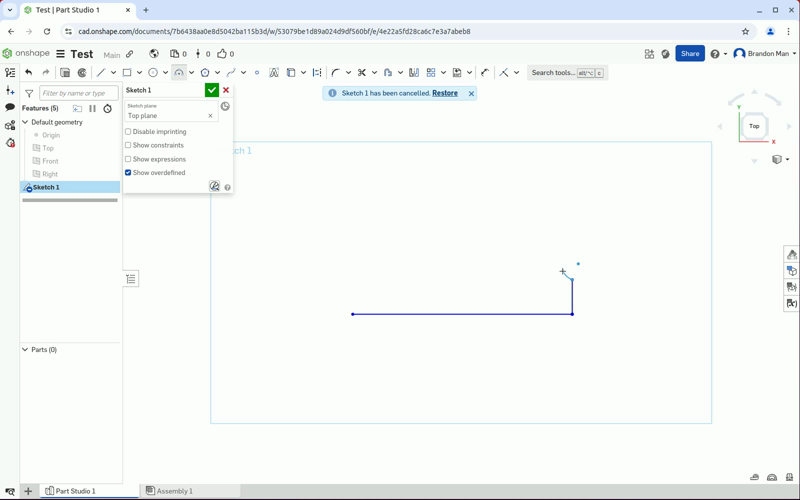
mouse_move(569, 273)
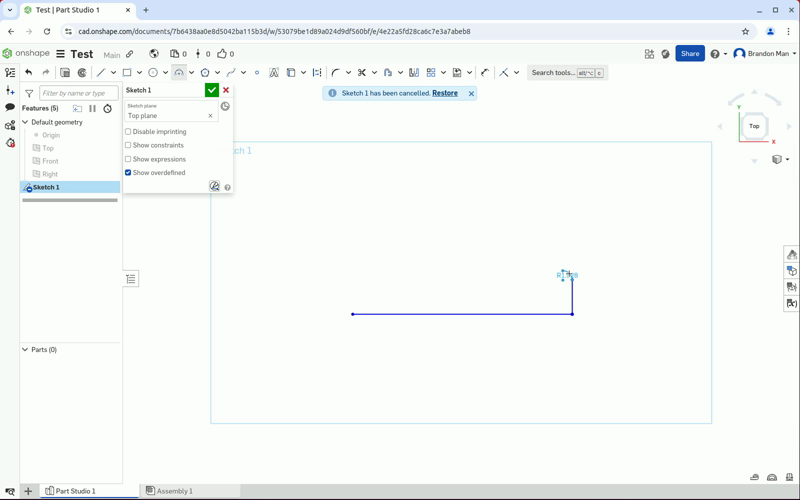
click(569, 273)
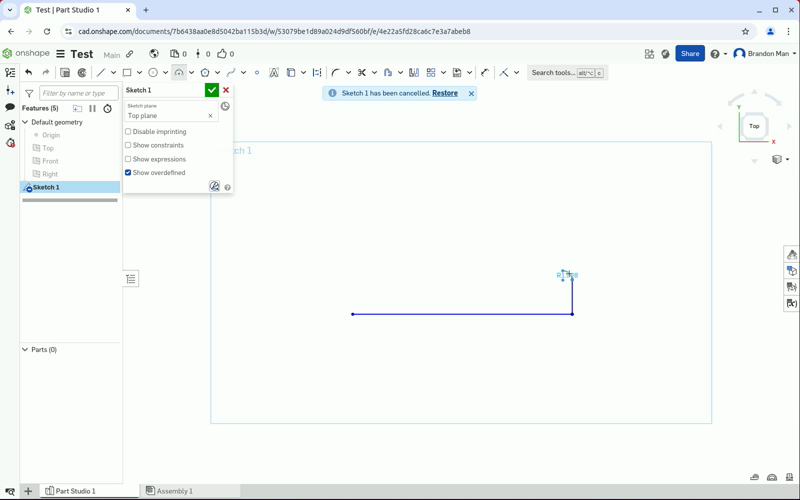
key_up(shift)
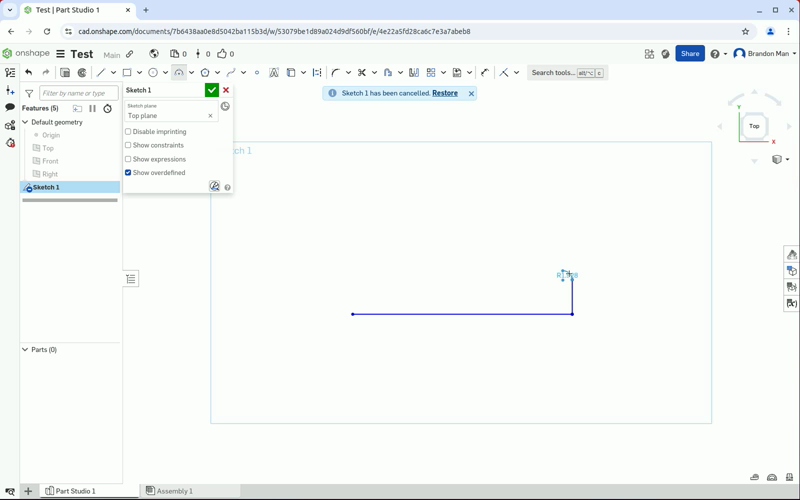
key(esc)
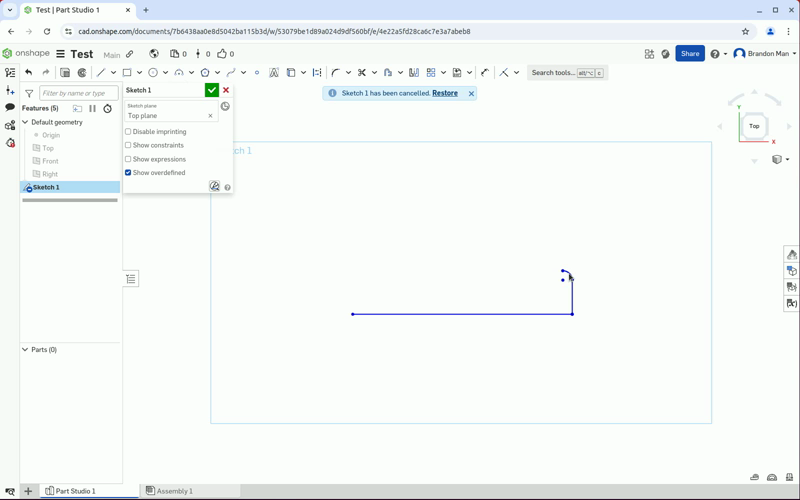
key(l)
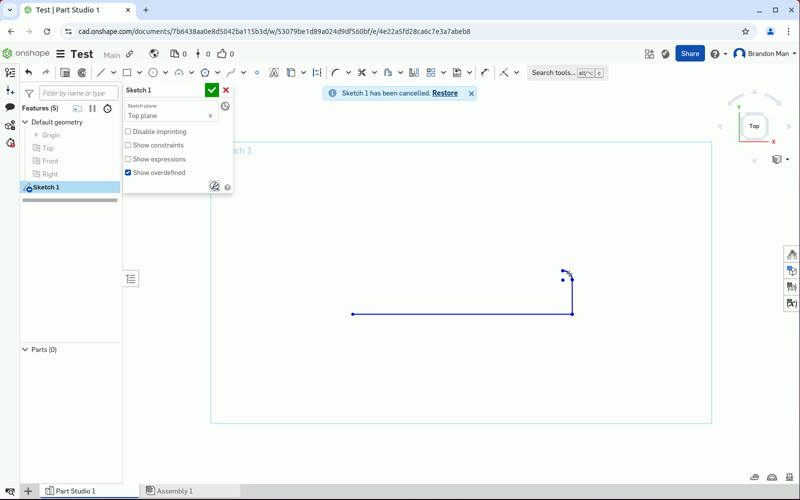
mouse_move(562, 270)
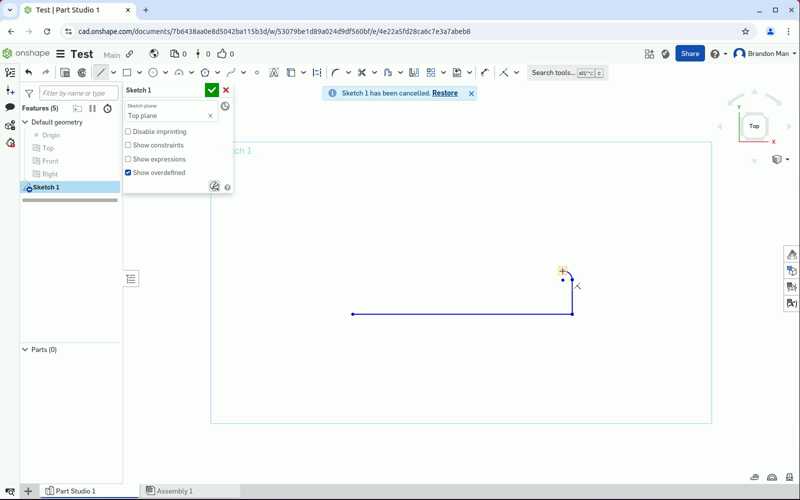
click(562, 270)
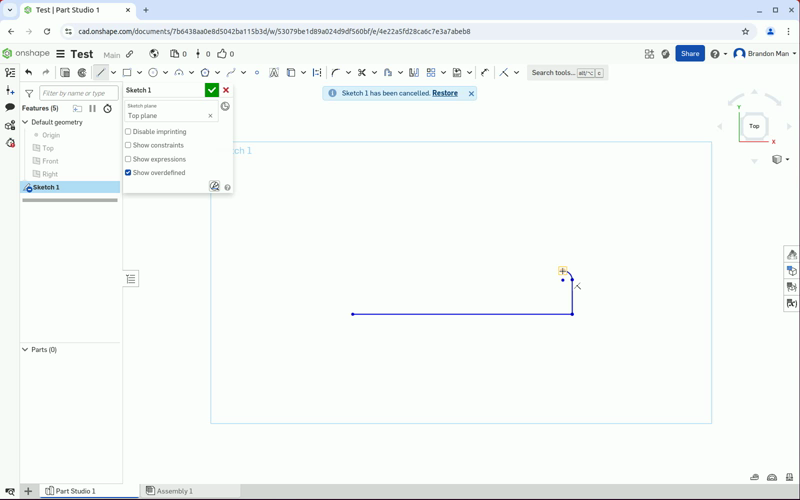
key_down(shift)
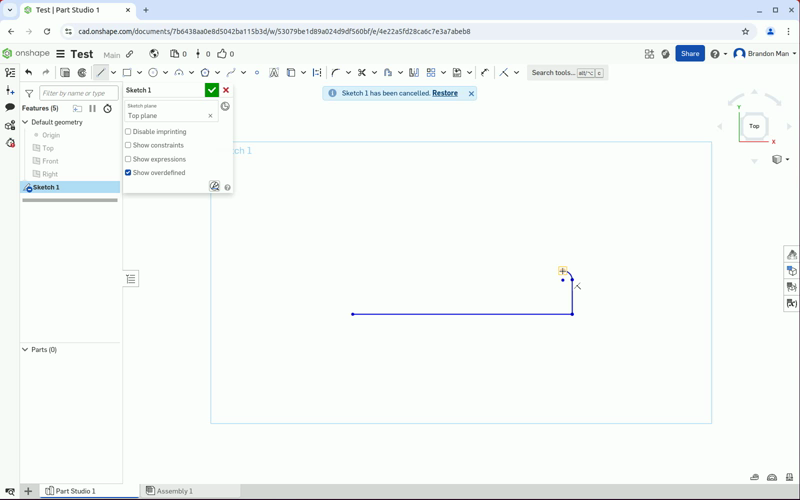
mouse_move(362, 270)
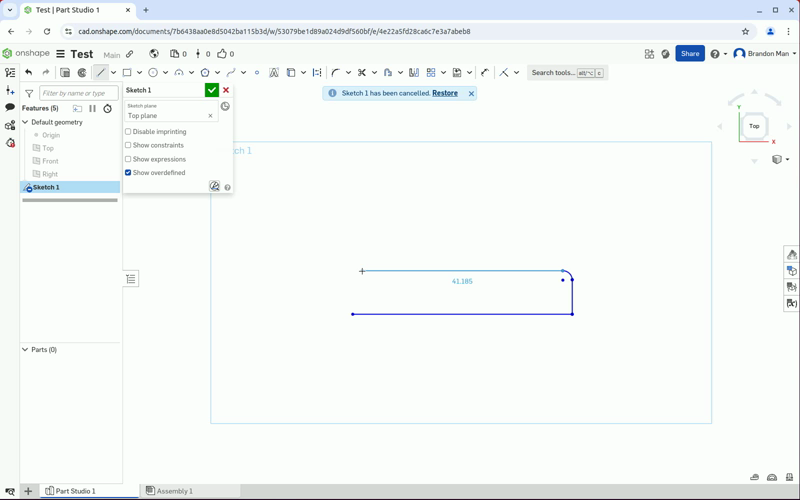
click(362, 270)
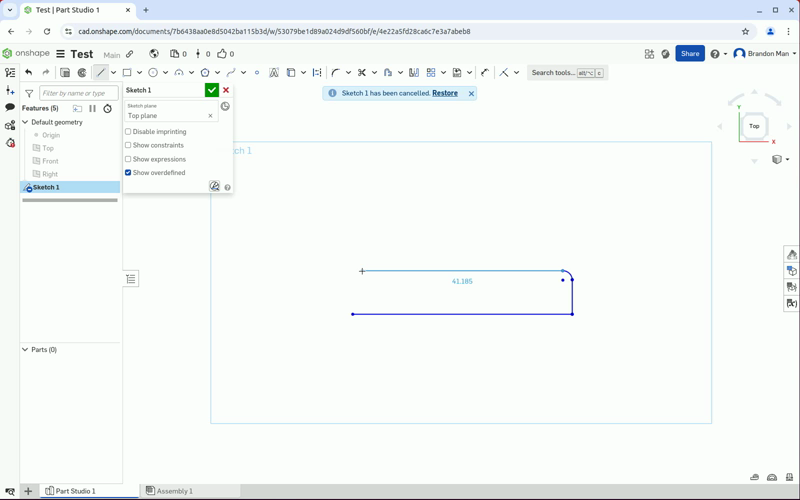
key_up(shift)
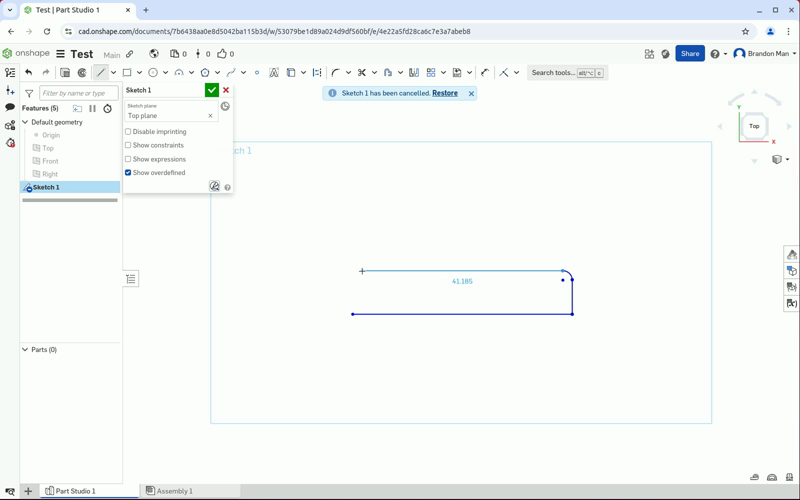
key(esc)
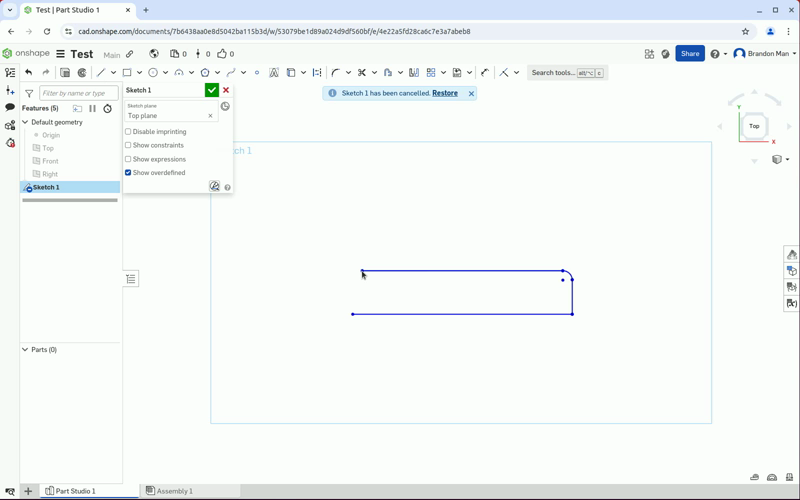
key(a)
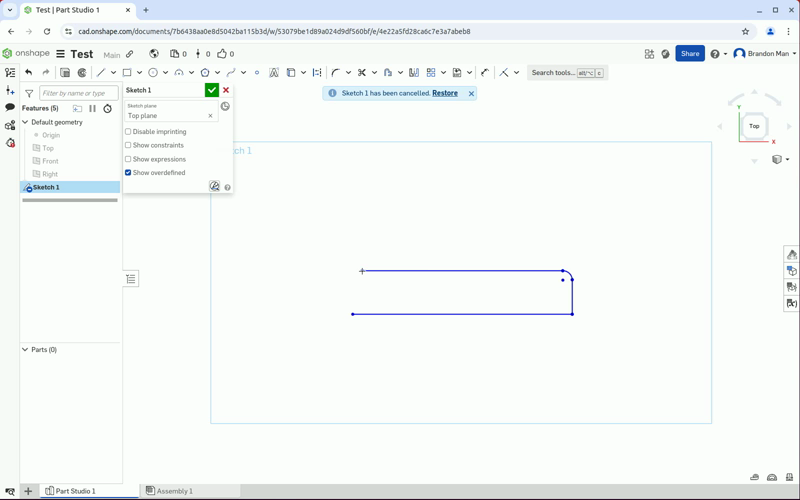
mouse_move(362, 270)
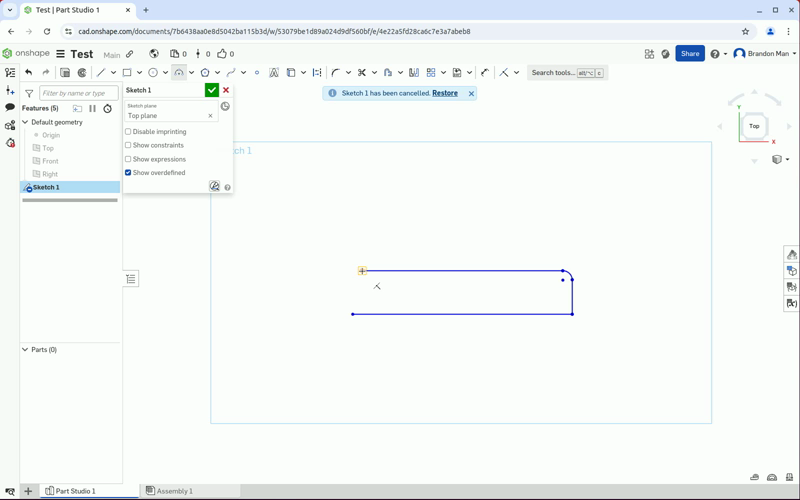
click(362, 270)
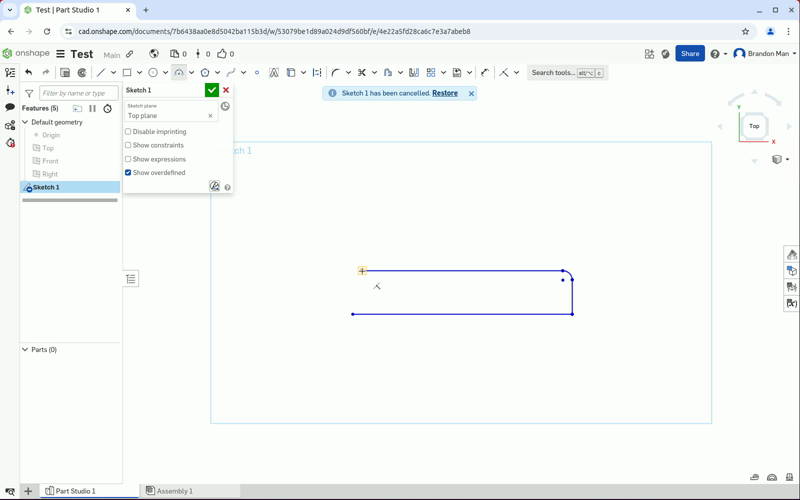
key_down(shift)
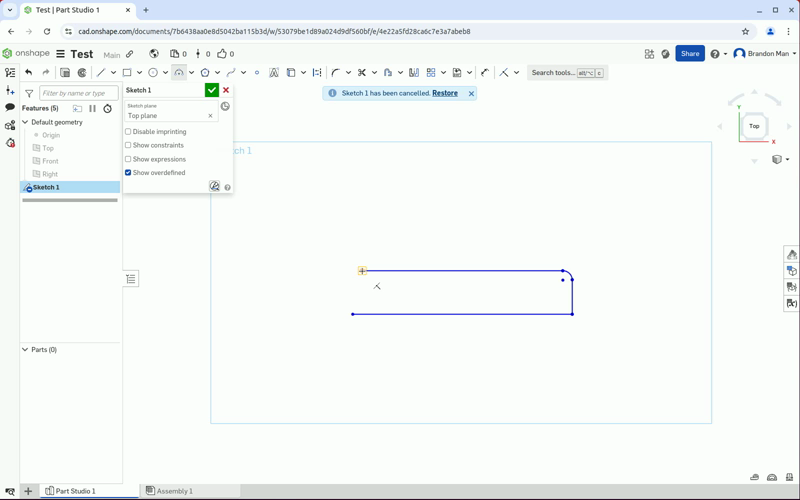
mouse_move(352, 279)
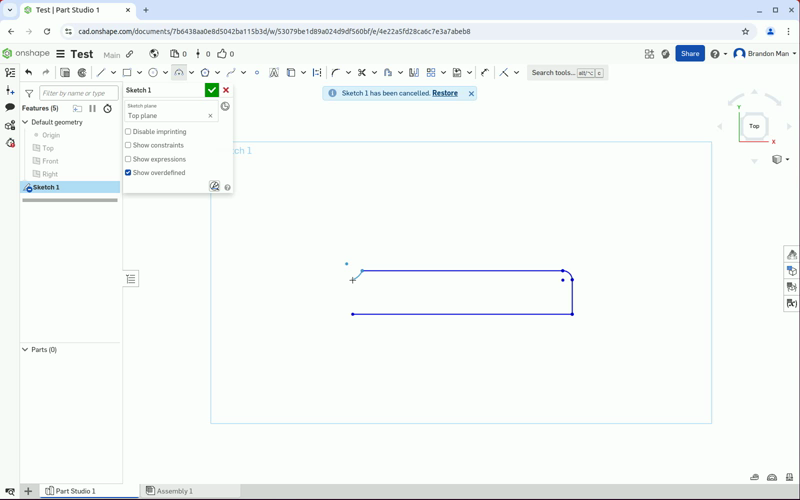
click(352, 279)
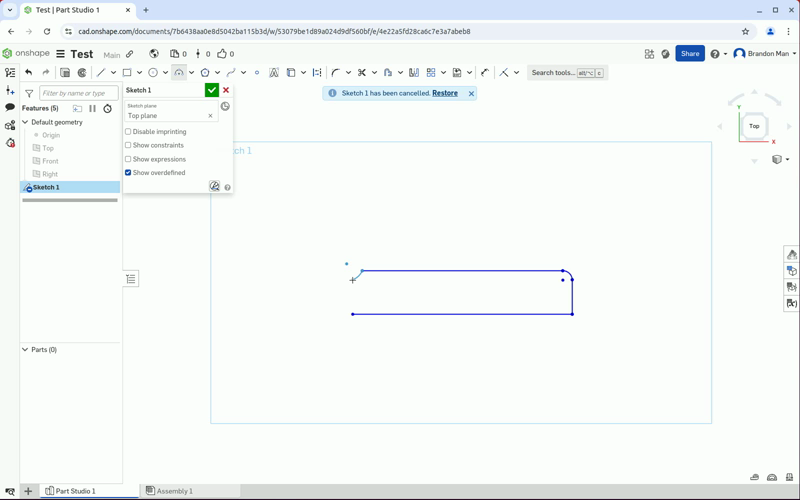
mouse_move(355, 273)
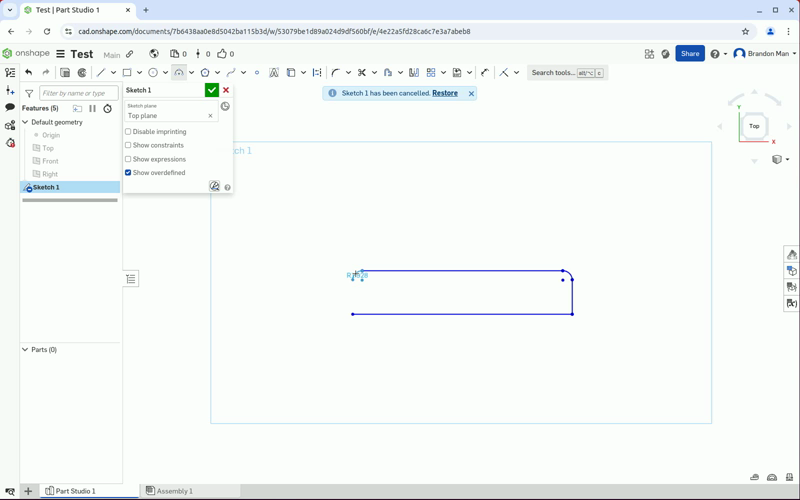
click(355, 273)
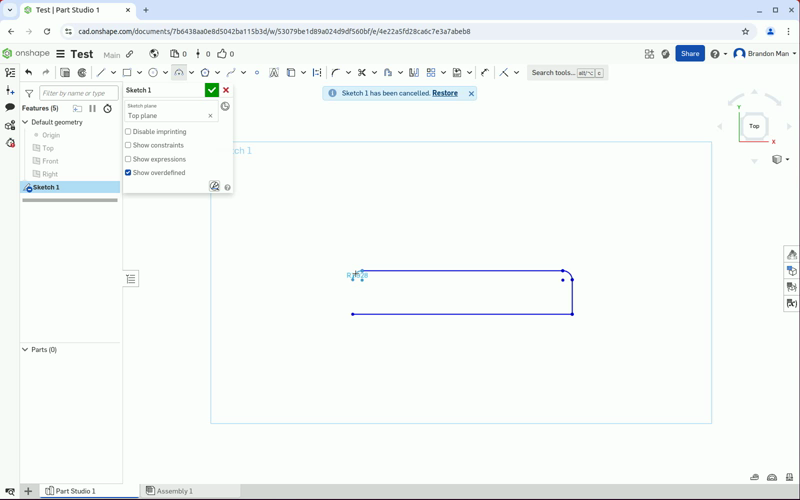
key_up(shift)
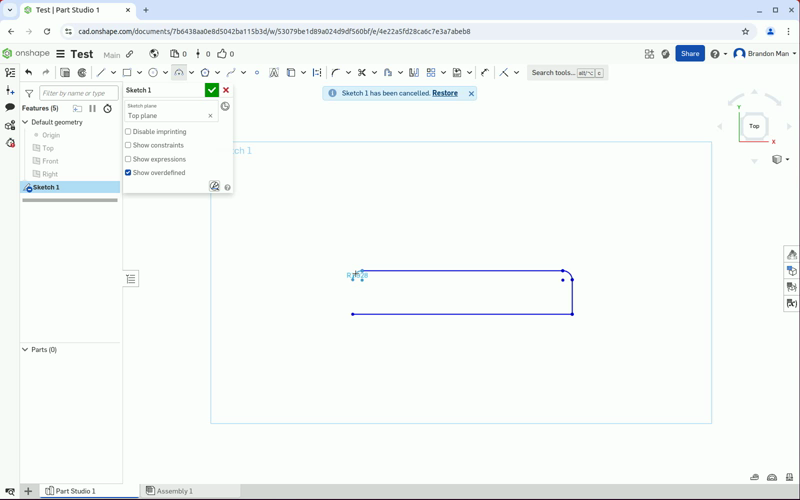
key(esc)
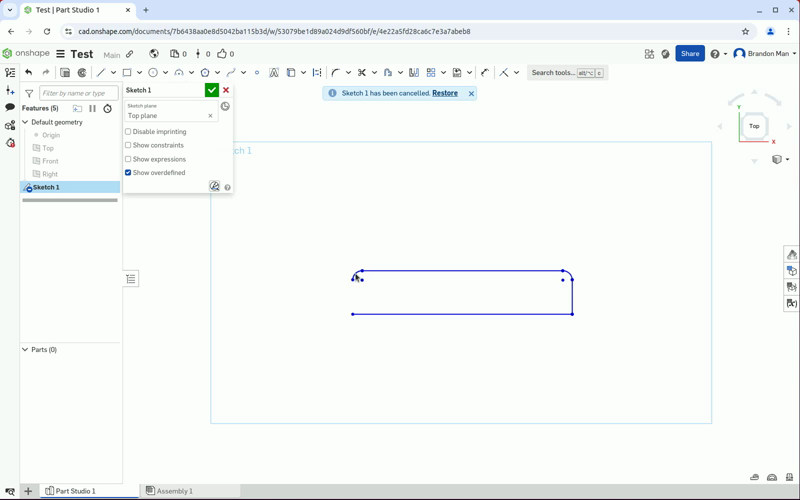
key(l)
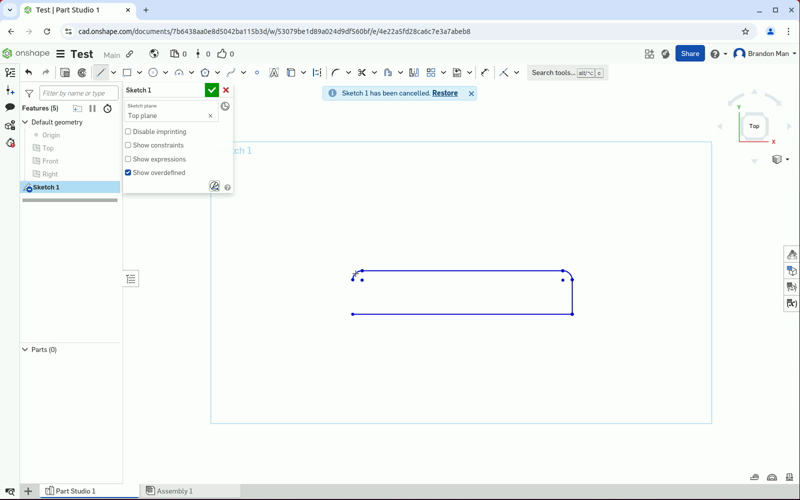
mouse_move(352, 279)
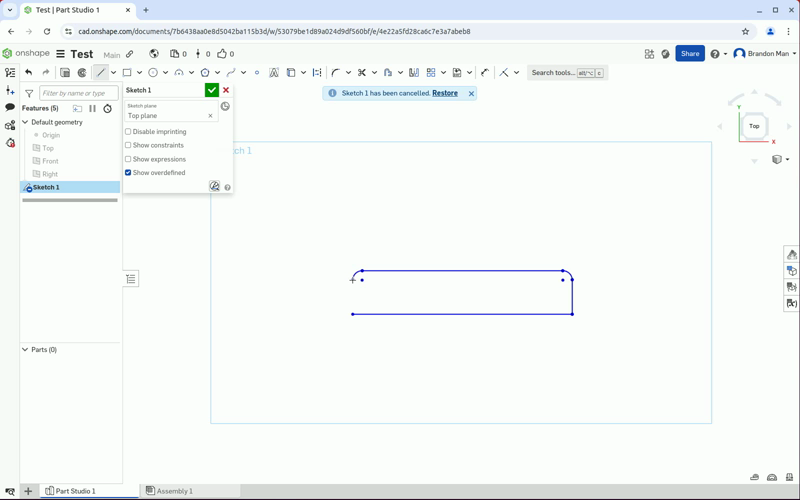
click(352, 279)
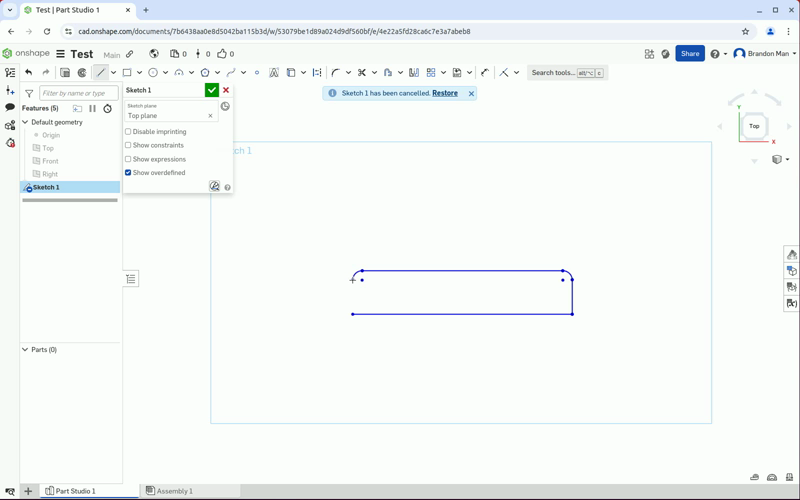
mouse_move(382, 279)
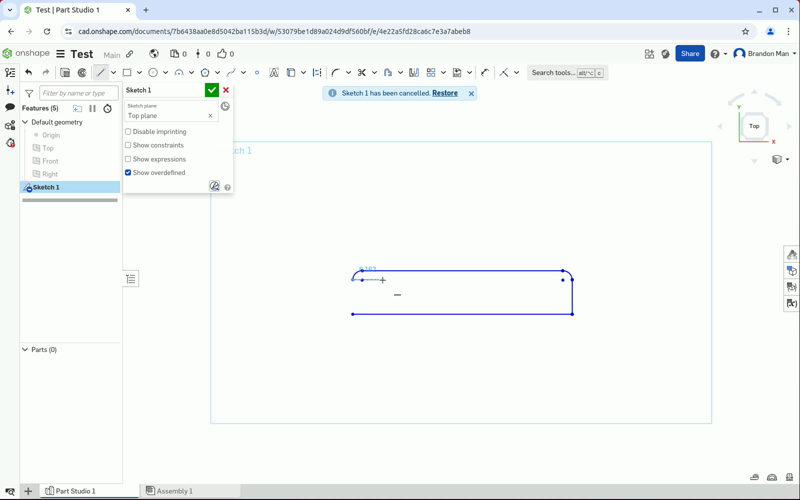
key_down(shift)
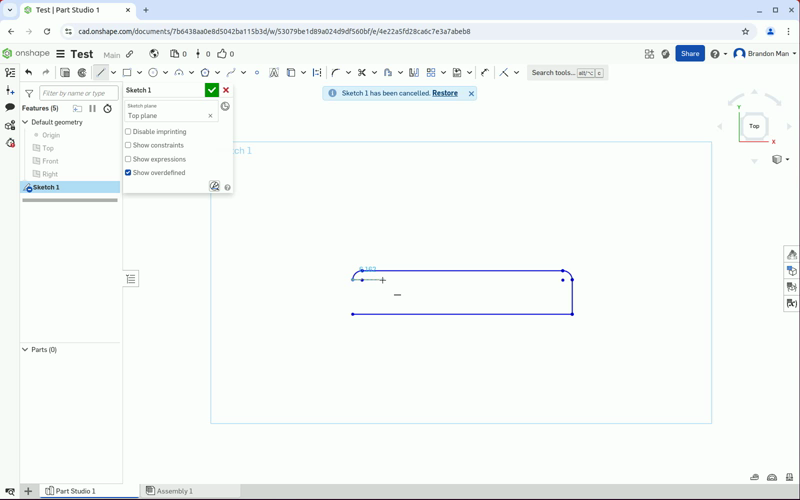
mouse_move(352, 314)
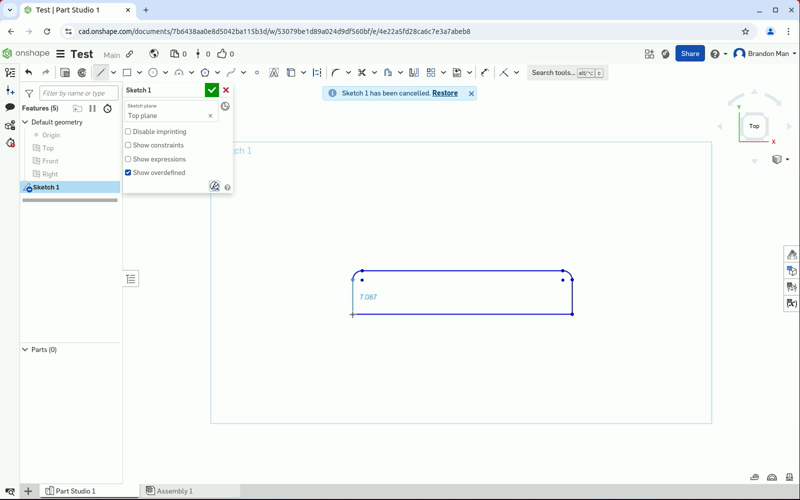
key_up(shift)
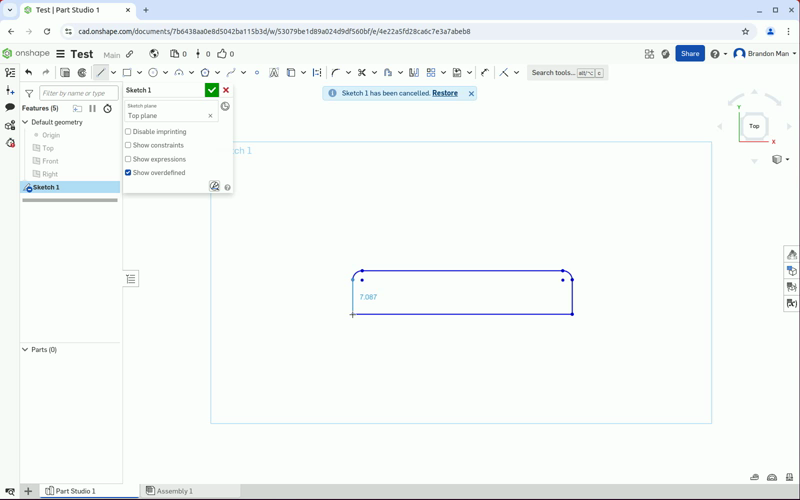
click(352, 314)
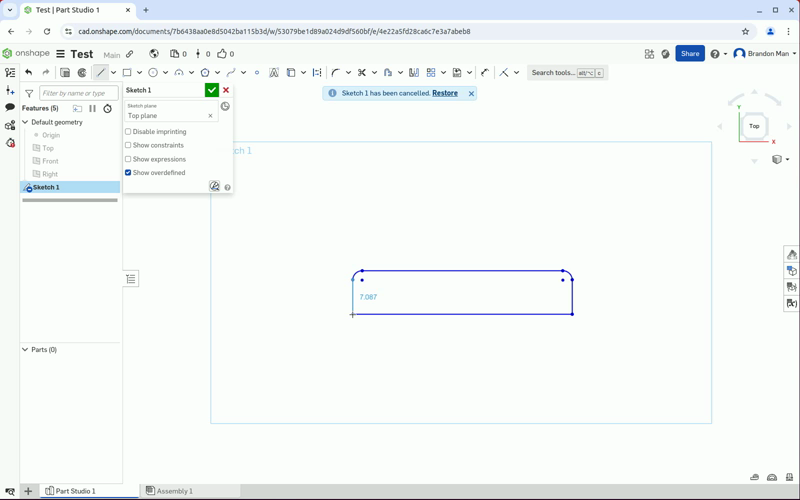
key(esc)
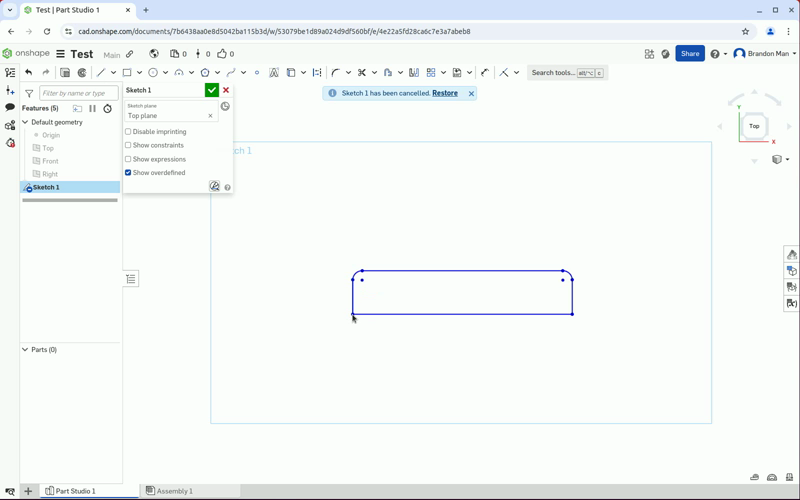
mouse_move(428, 293)
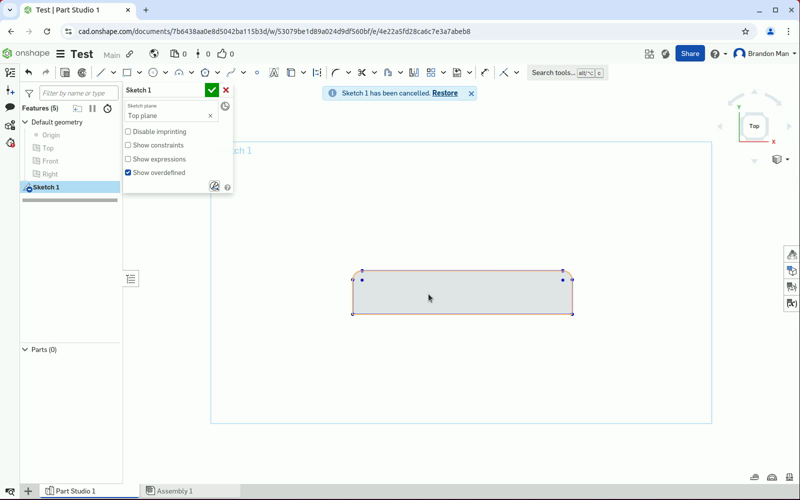
click(428, 293)
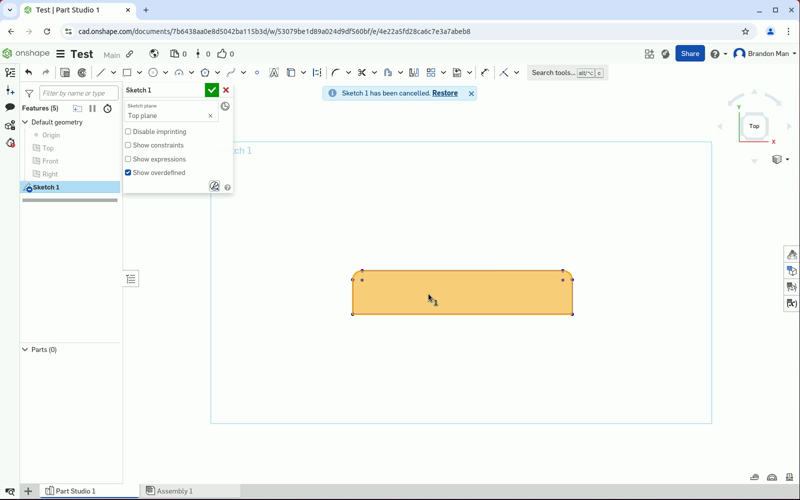
mouse_move(73, 352)
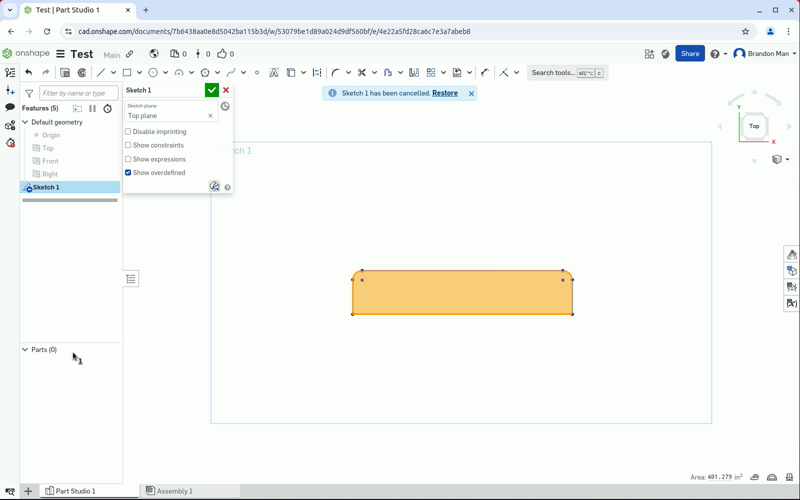
key(shift+y)
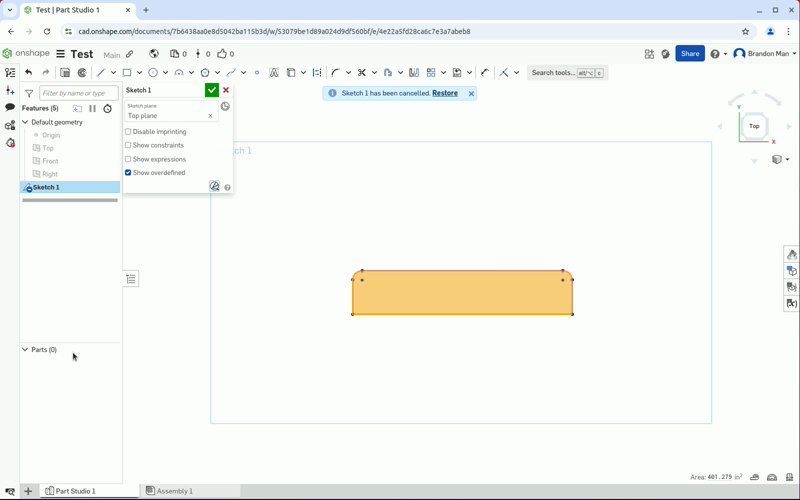
key(shift+e)
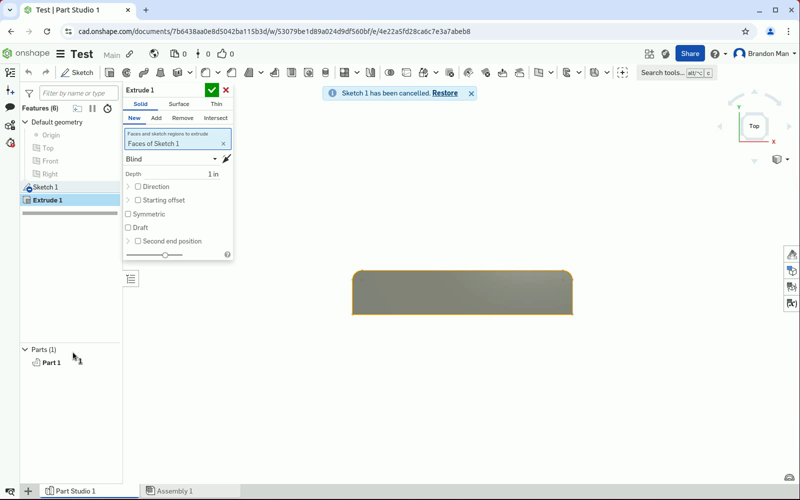
mouse_move(143, 106)
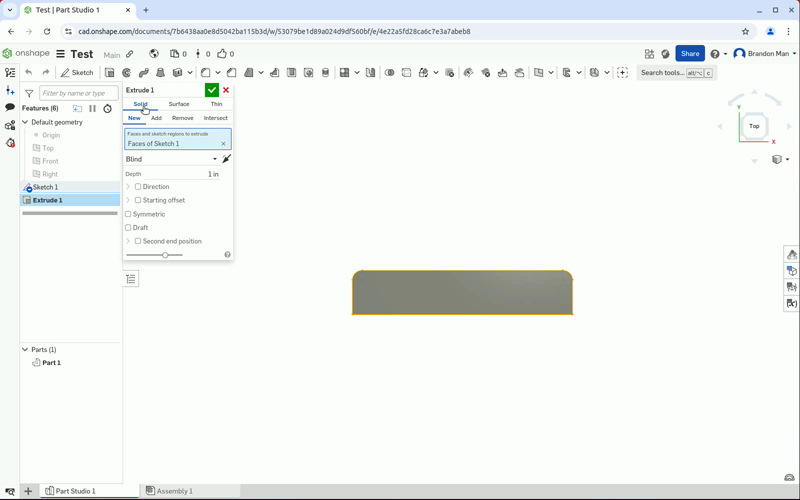
click(143, 106)
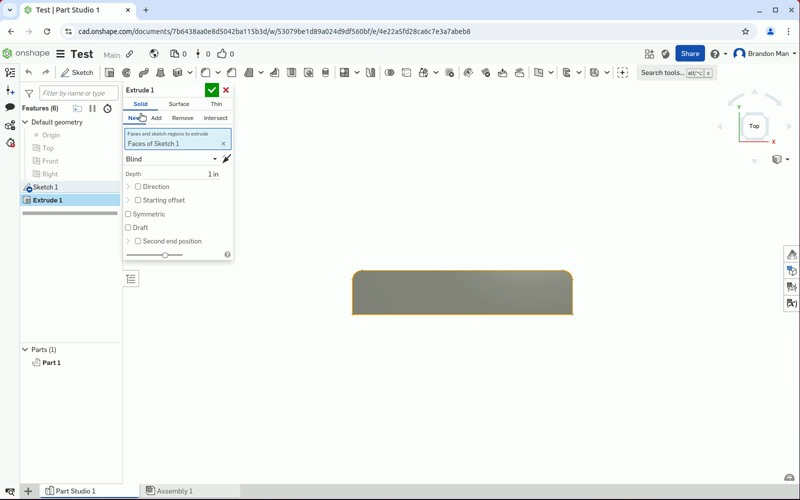
mouse_move(137, 120)
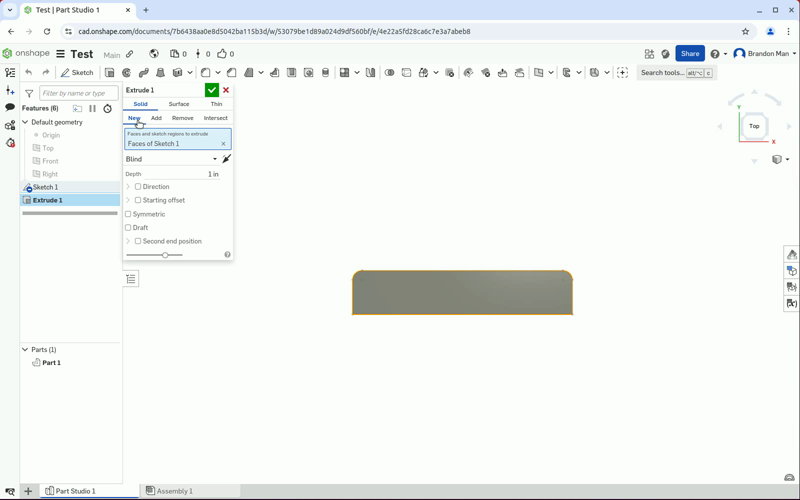
click(137, 120)
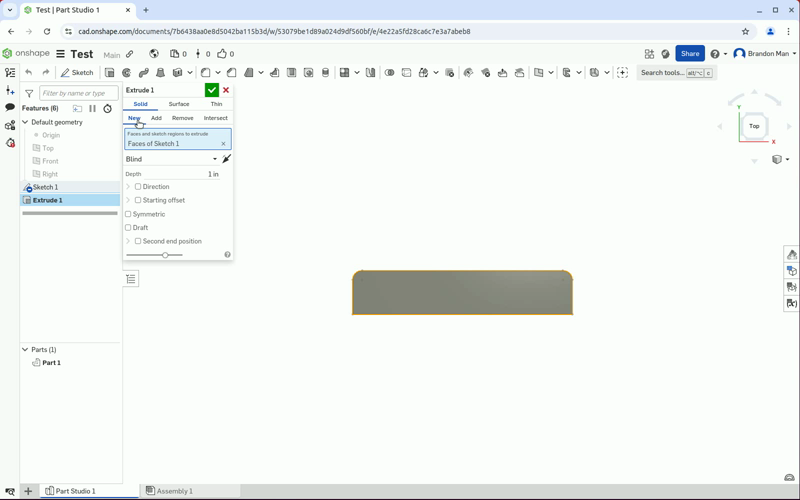
key(tab, 4)
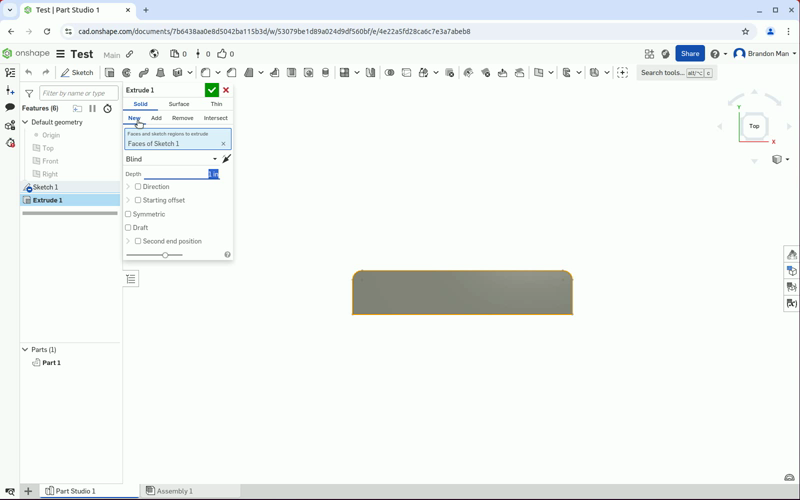
text(3.37)
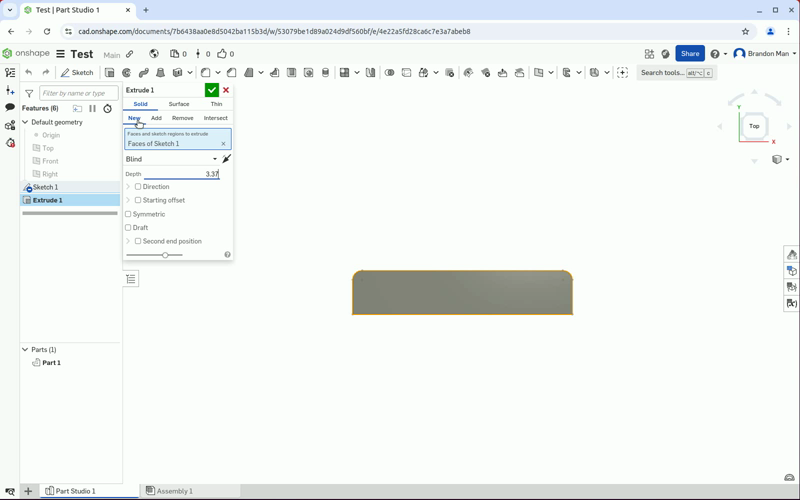
key(enter)
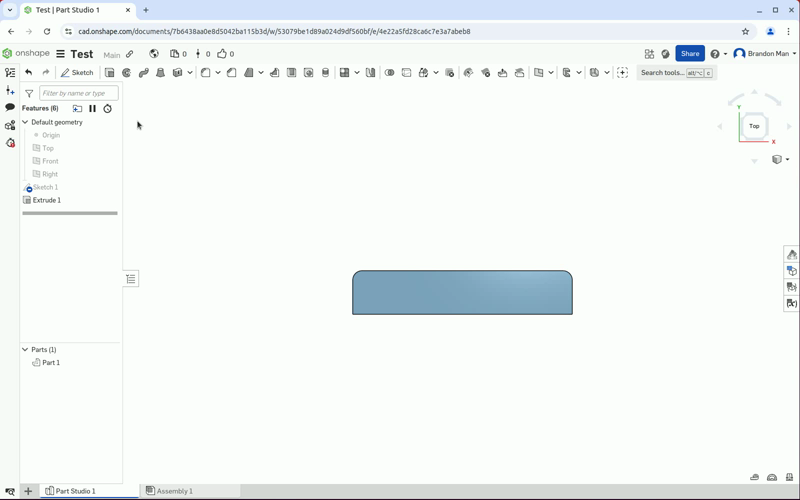
key(shift+h)
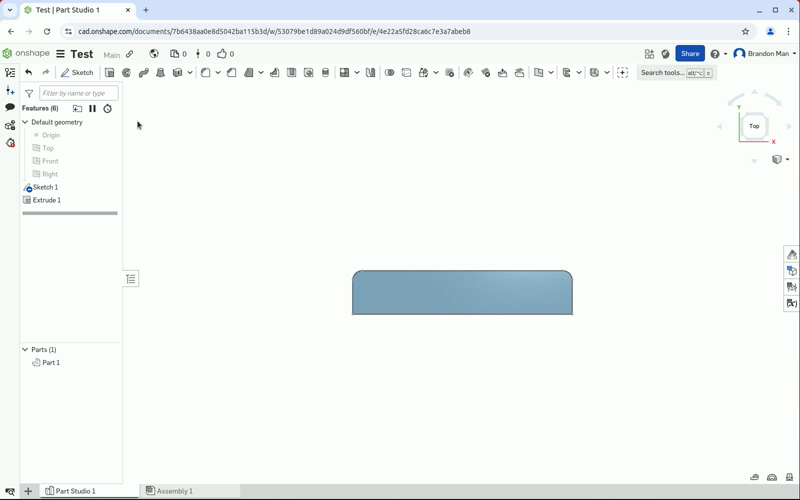
key(shift+h)
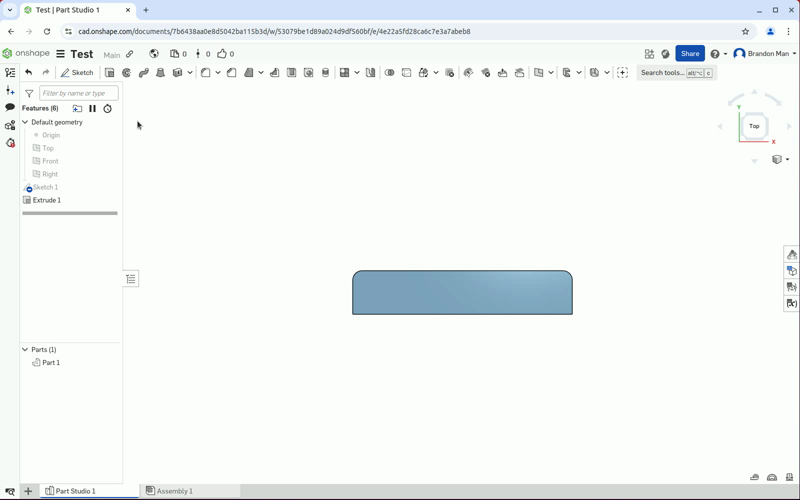
mouse_move(73, 189)
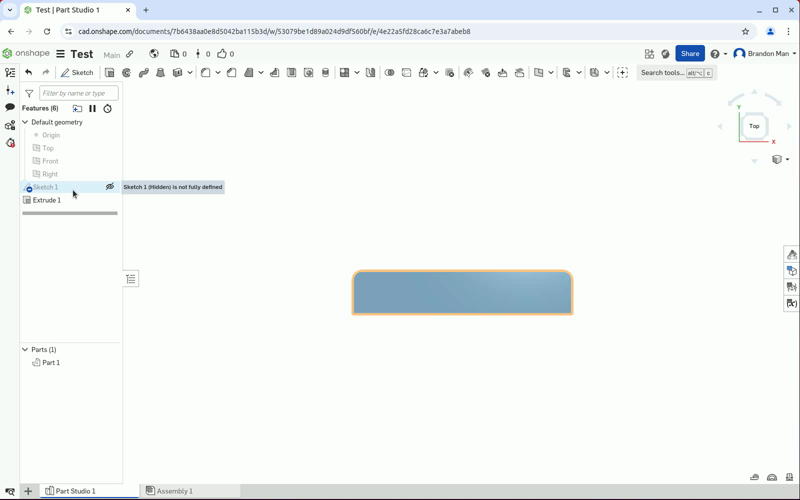
click(73, 189)
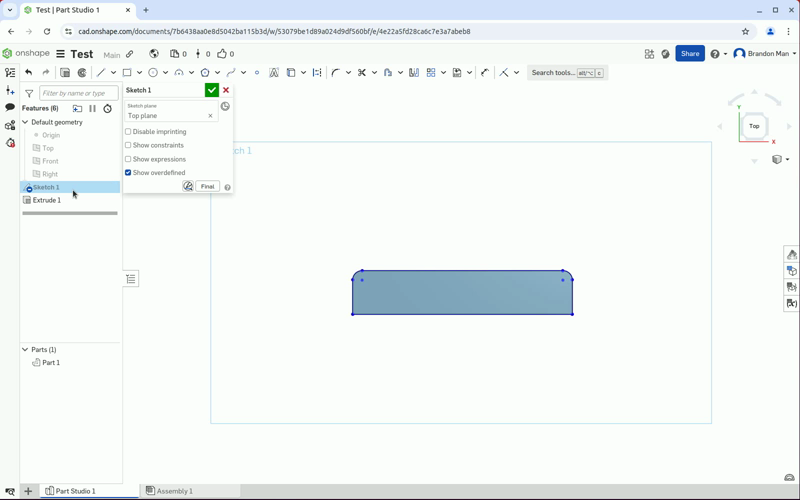
mouse_move(229, 92)
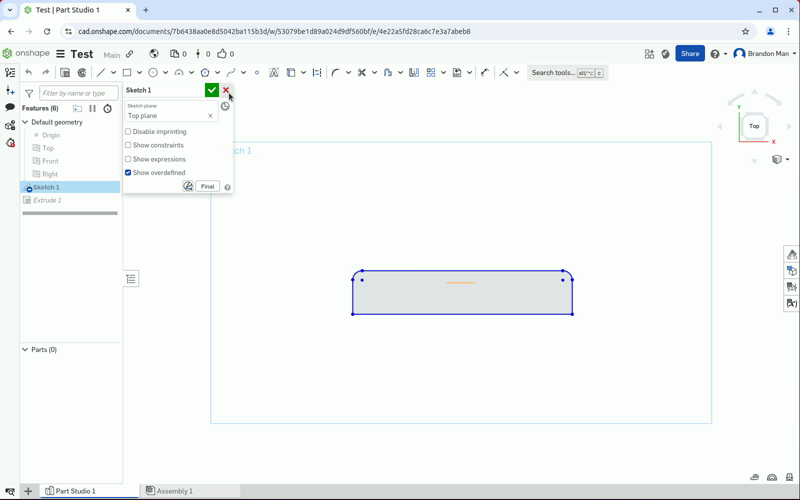
click(229, 92)
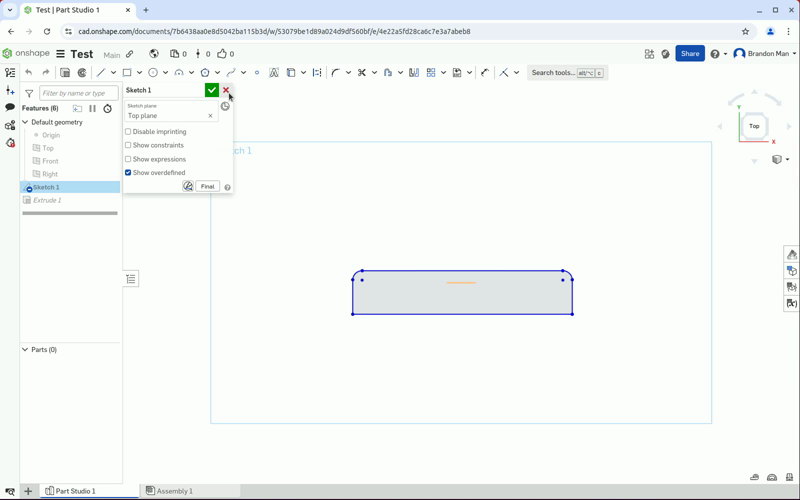
key(shift+s)
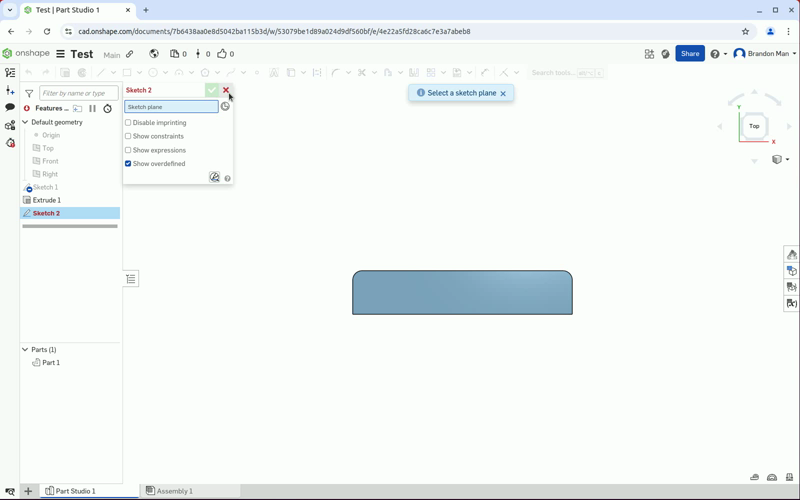
mouse_move(73, 150)
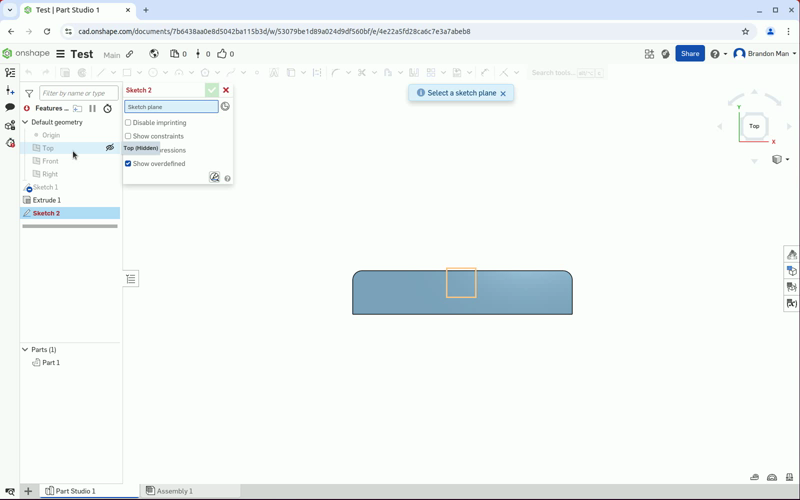
click(73, 150)
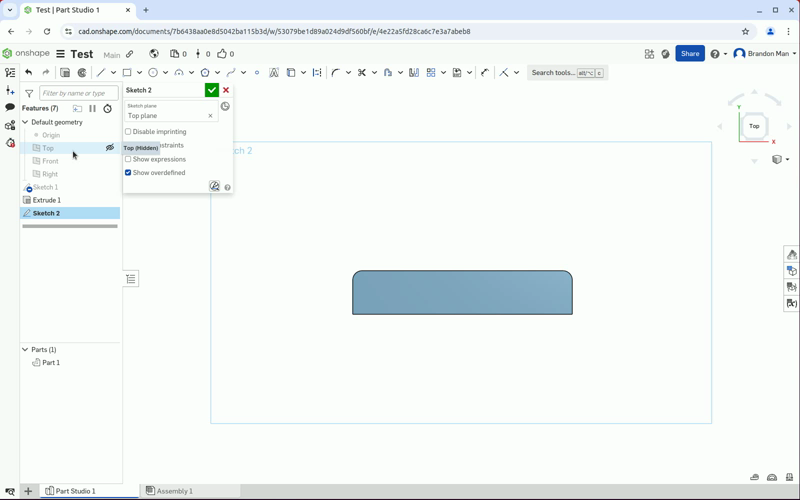
mouse_move(73, 352)
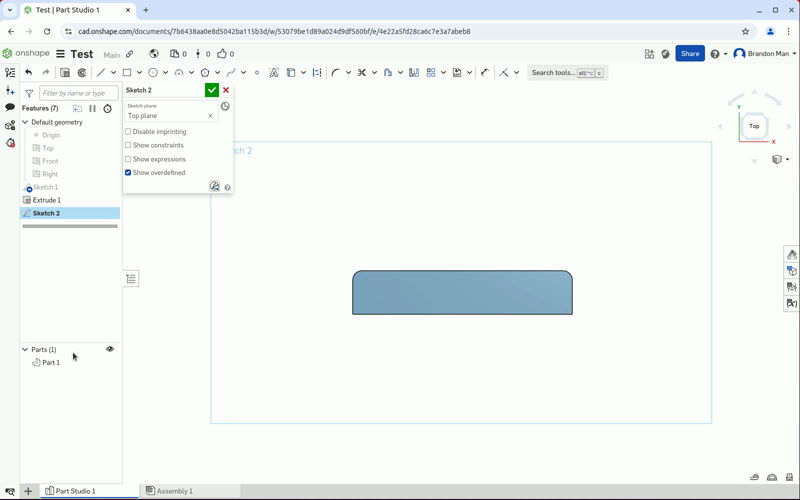
key(y)
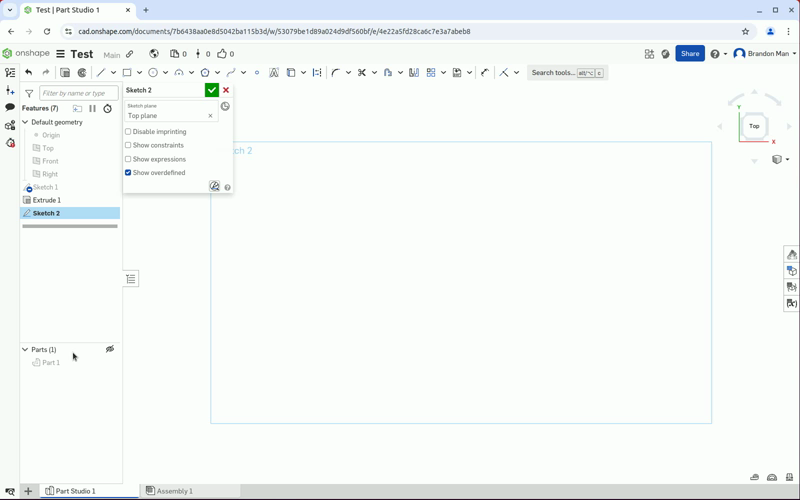
key(a)
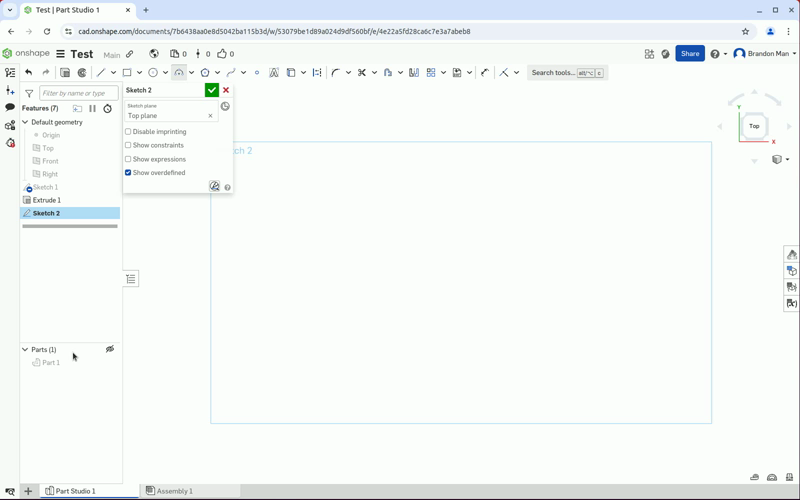
key_down(shift)
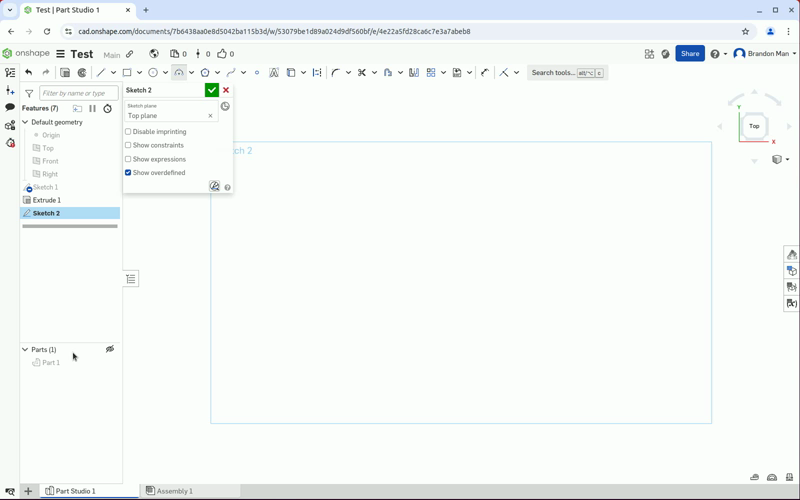
mouse_move(352, 314)
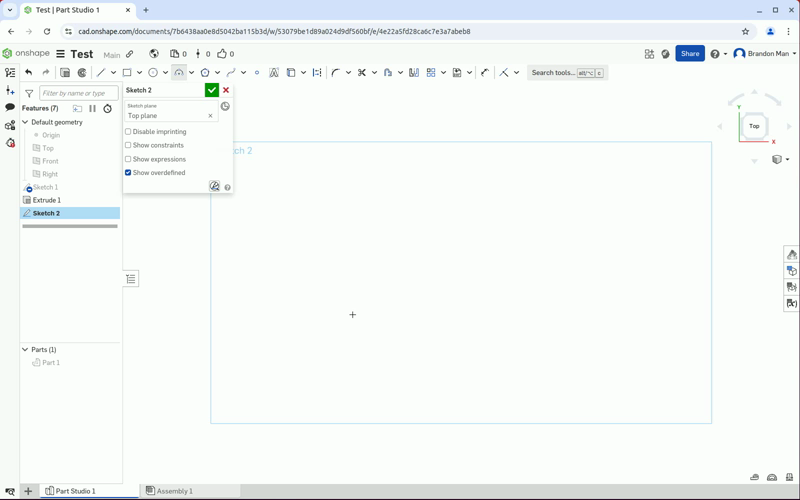
click(352, 314)
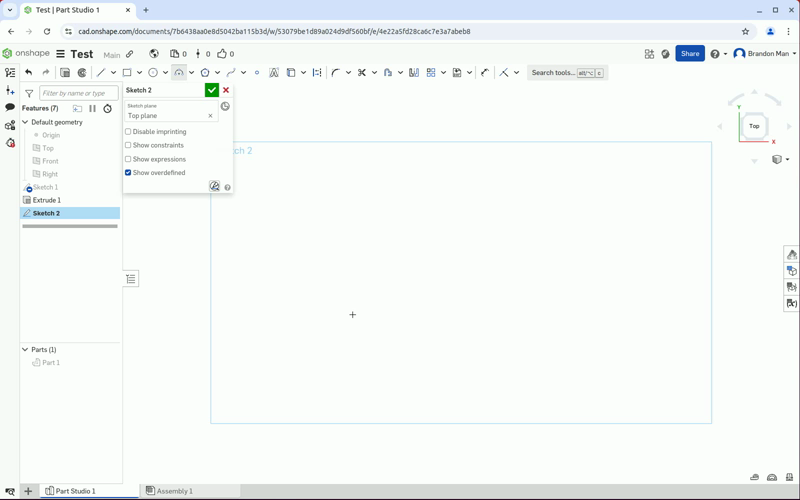
key_up(shift)
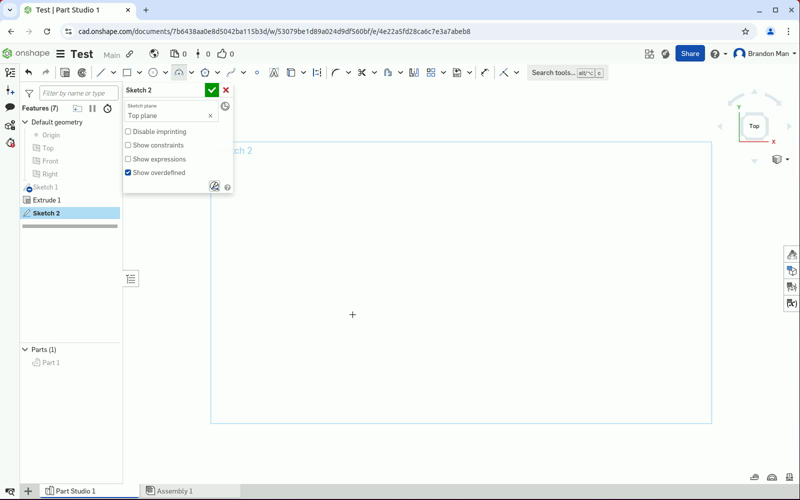
key_down(shift)
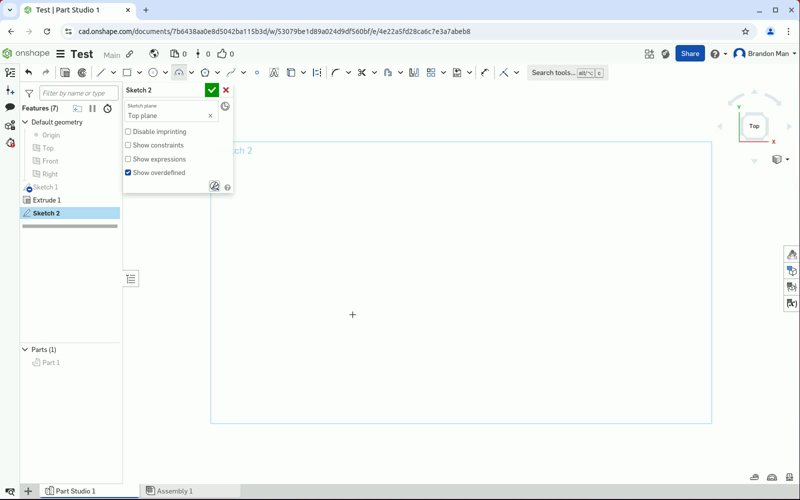
mouse_move(572, 314)
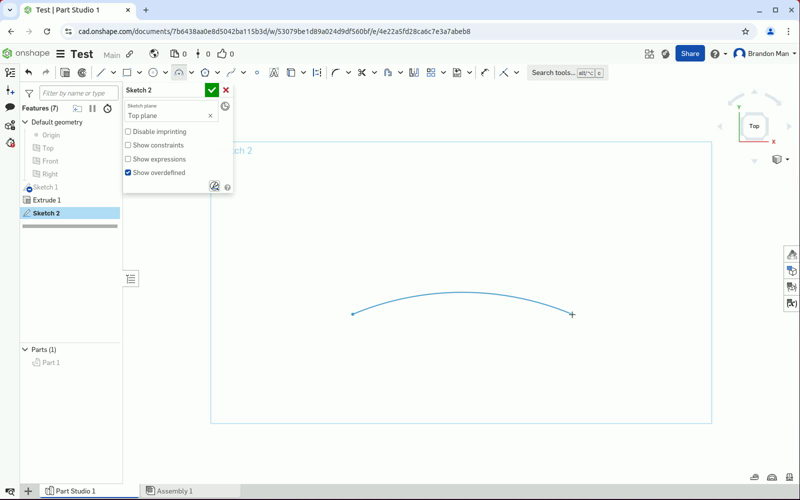
click(572, 314)
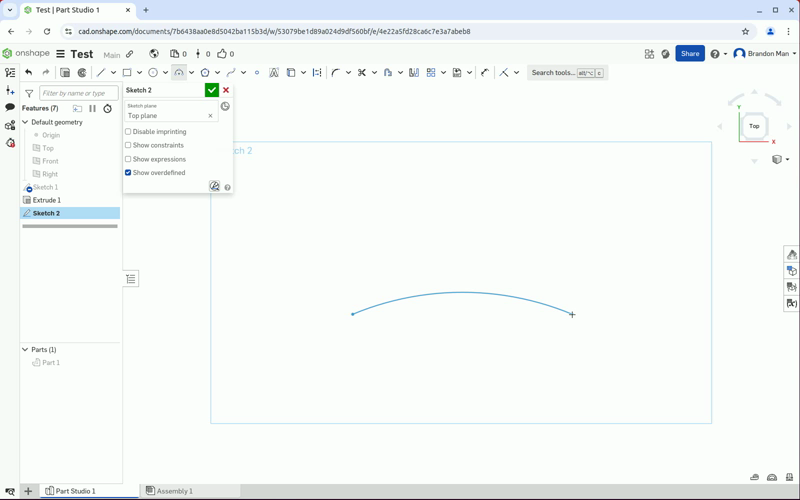
mouse_move(462, 335)
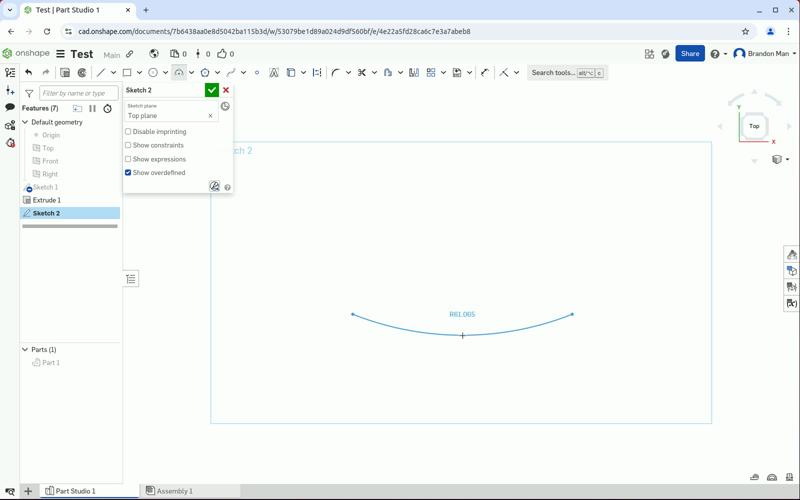
click(462, 335)
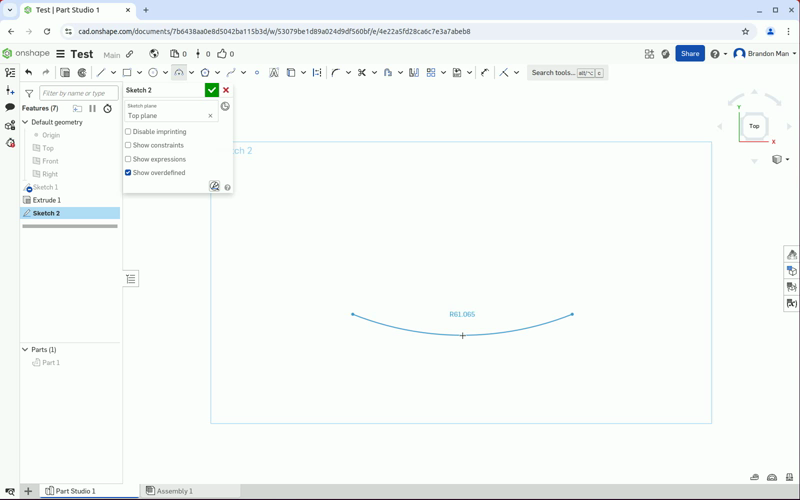
key_up(shift)
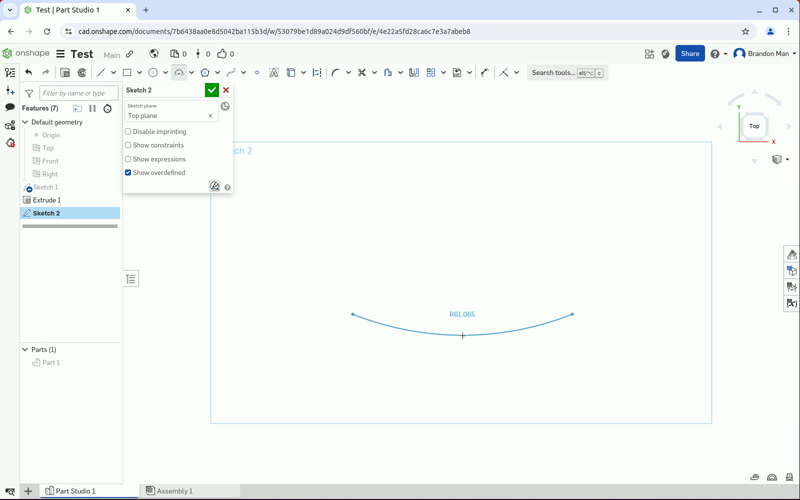
key(esc)
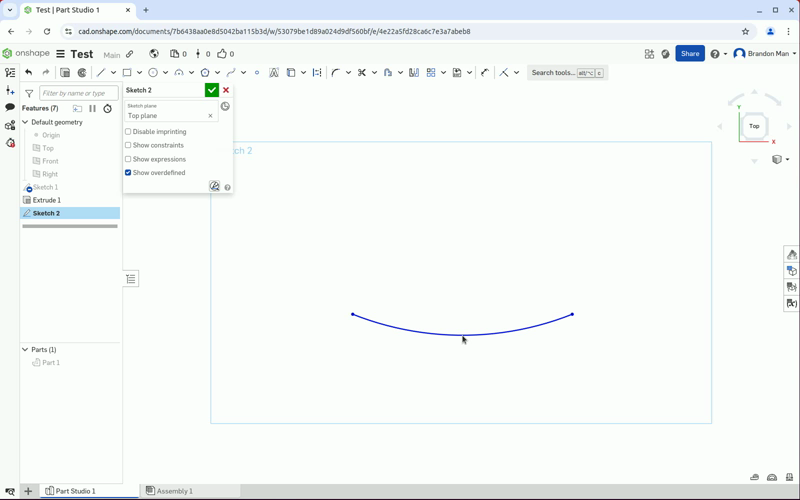
key(l)
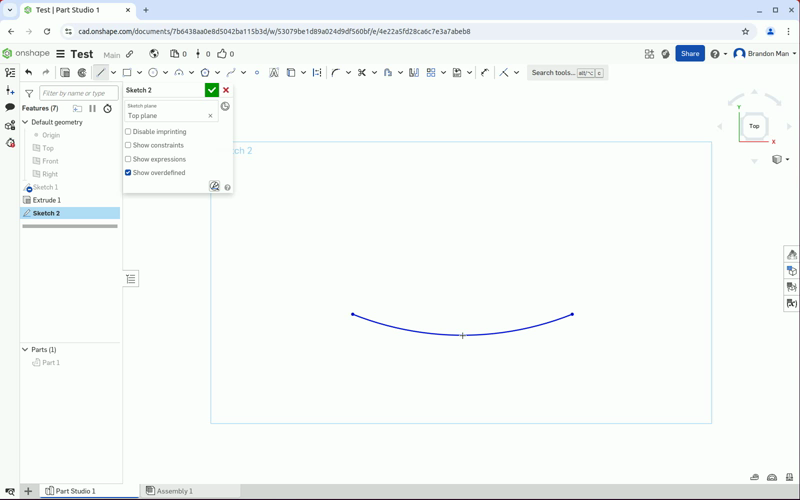
mouse_move(572, 314)
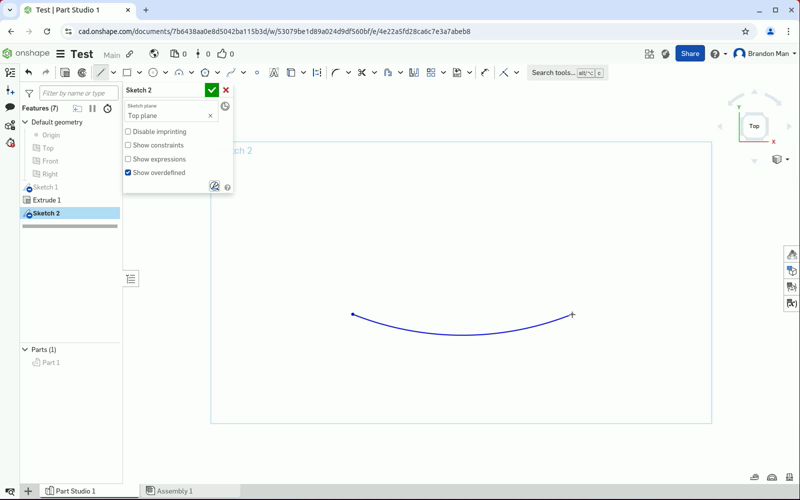
click(572, 314)
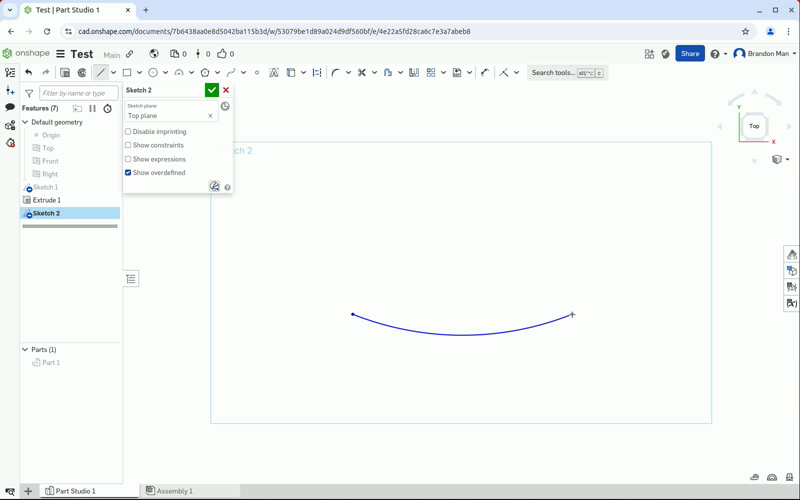
key_down(shift)
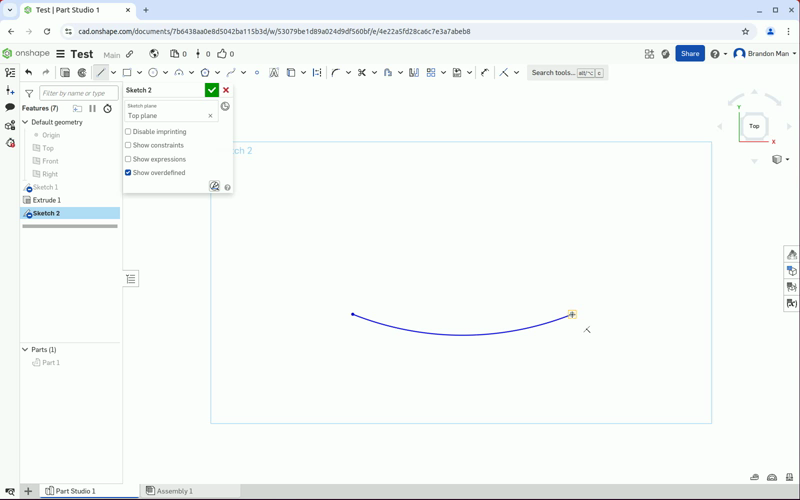
mouse_move(352, 314)
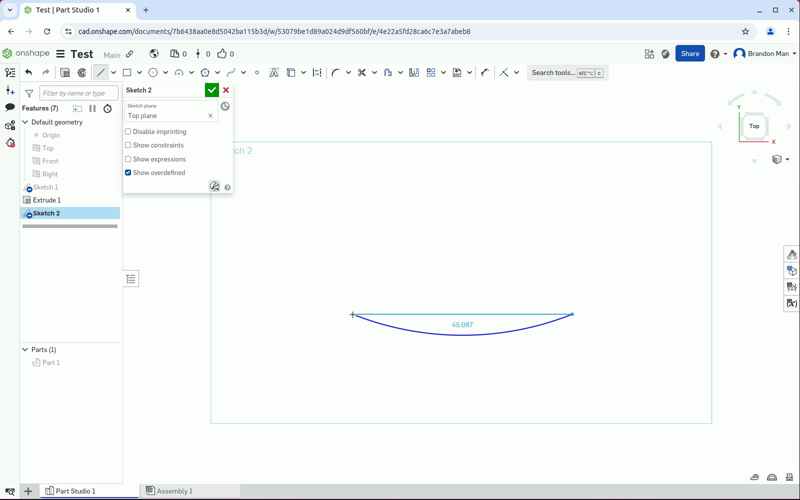
key_up(shift)
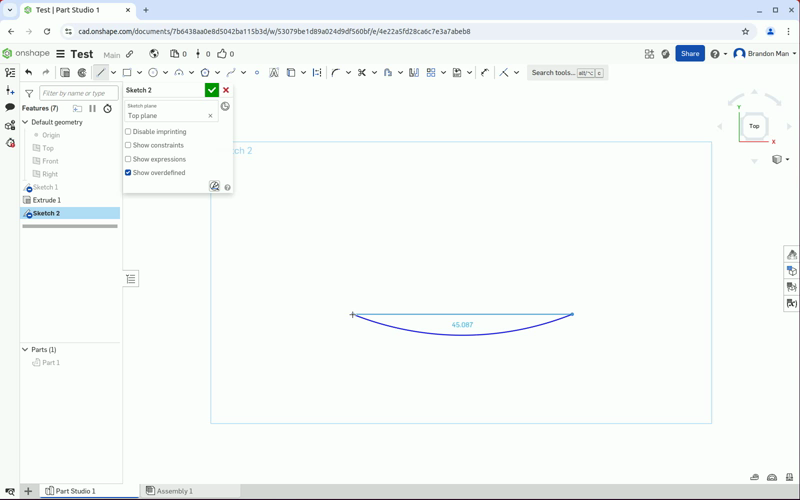
click(352, 314)
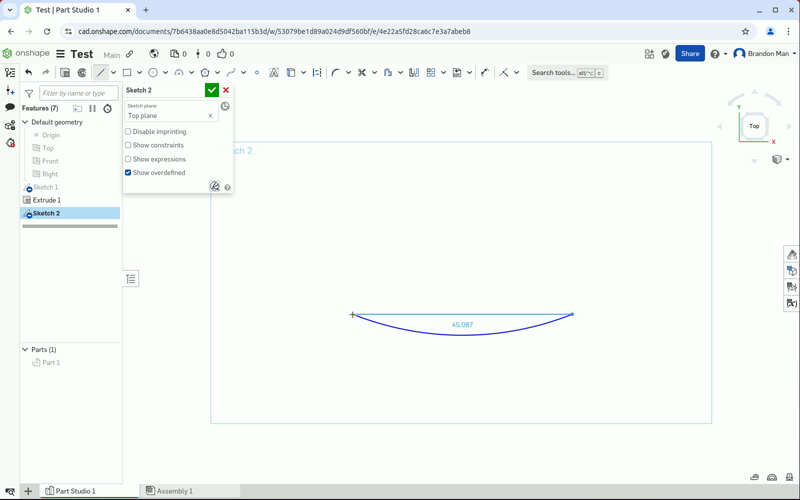
key(esc)
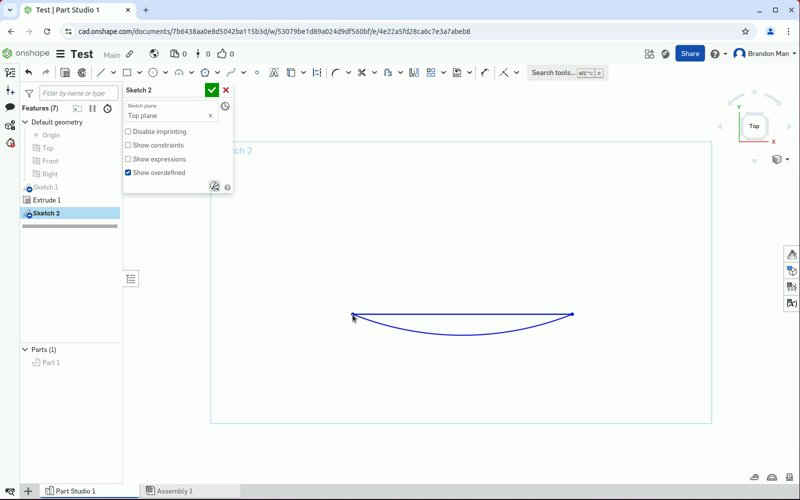
mouse_move(435, 331)
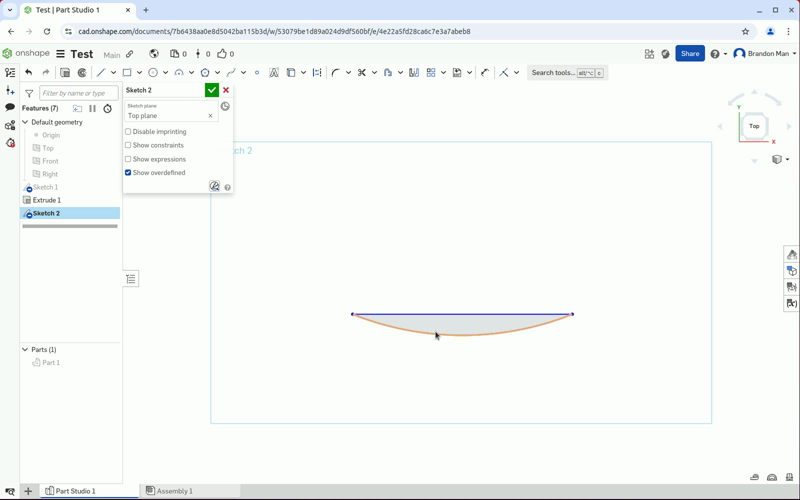
click(435, 331)
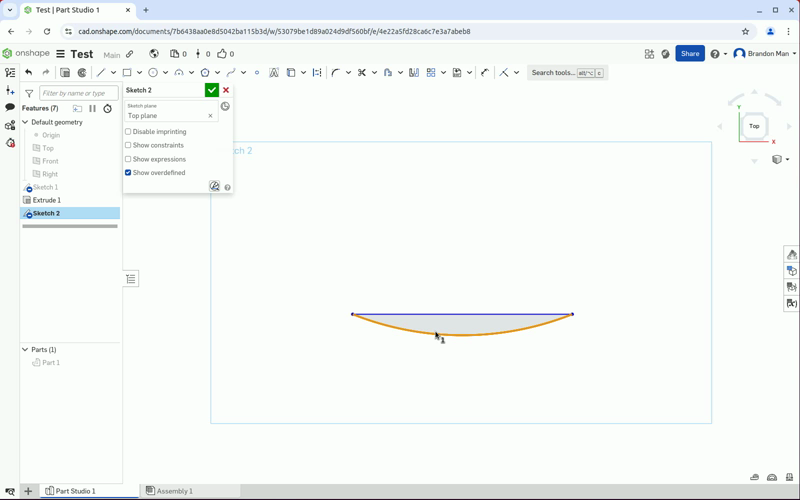
mouse_move(73, 352)
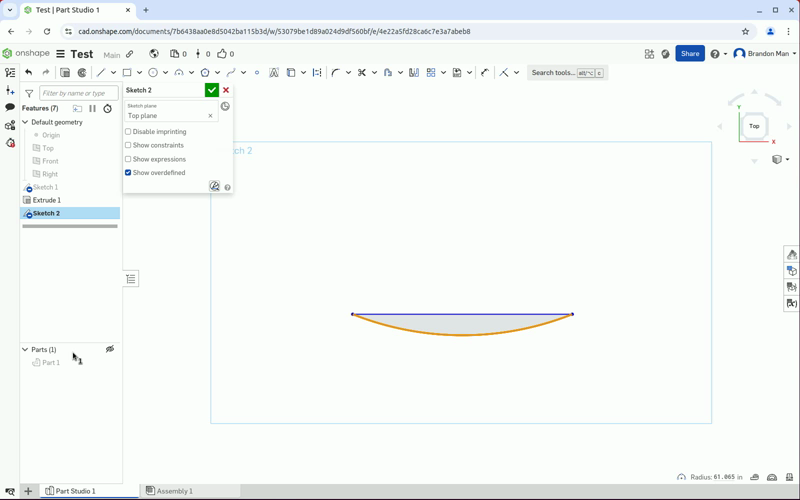
key(shift+y)
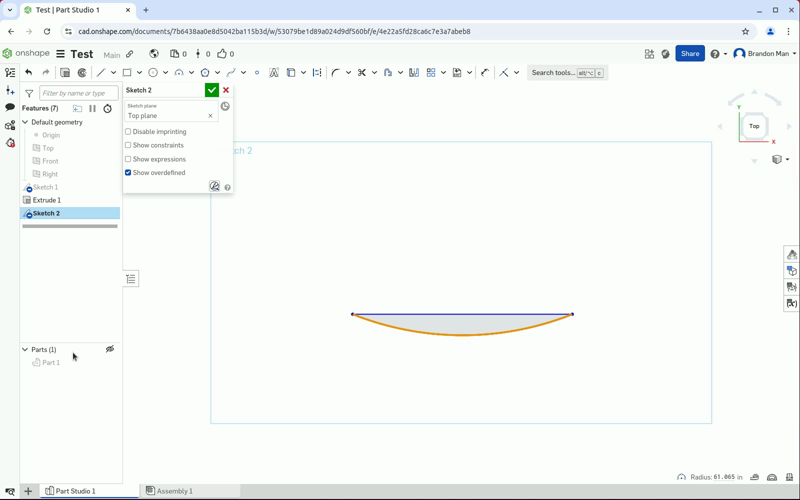
key(shift+e)
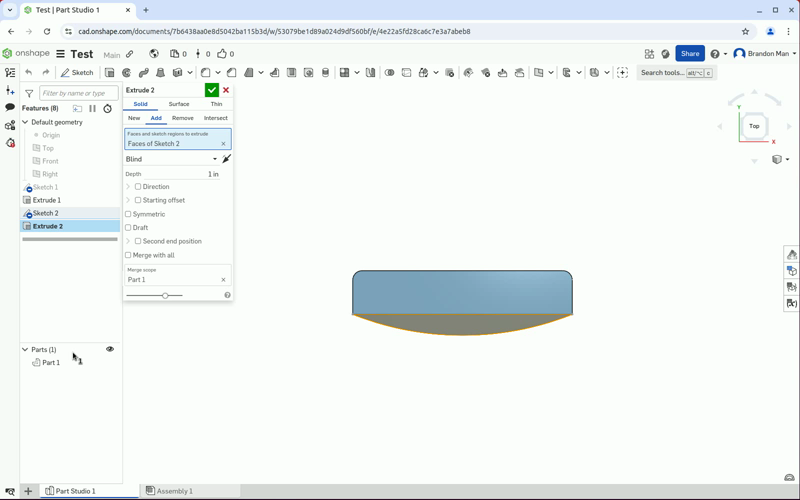
mouse_move(143, 106)
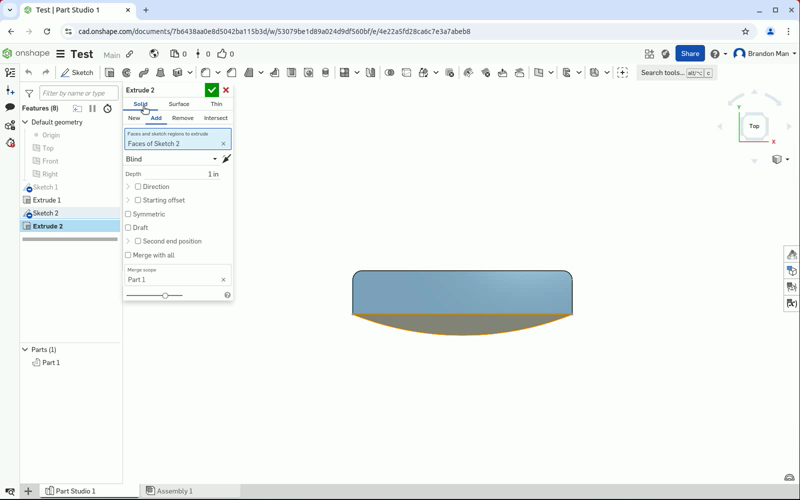
click(143, 106)
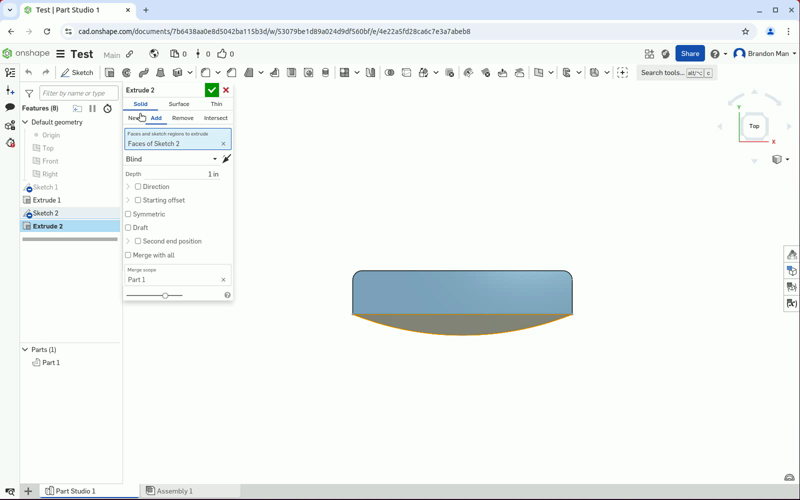
mouse_move(137, 120)
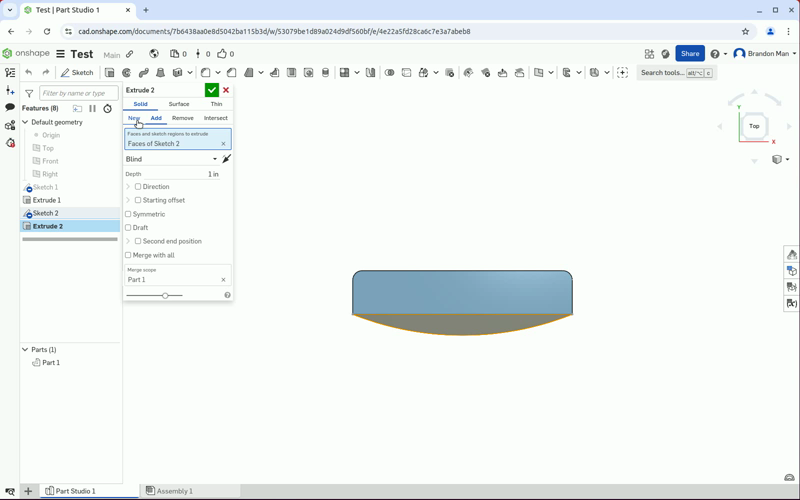
click(137, 120)
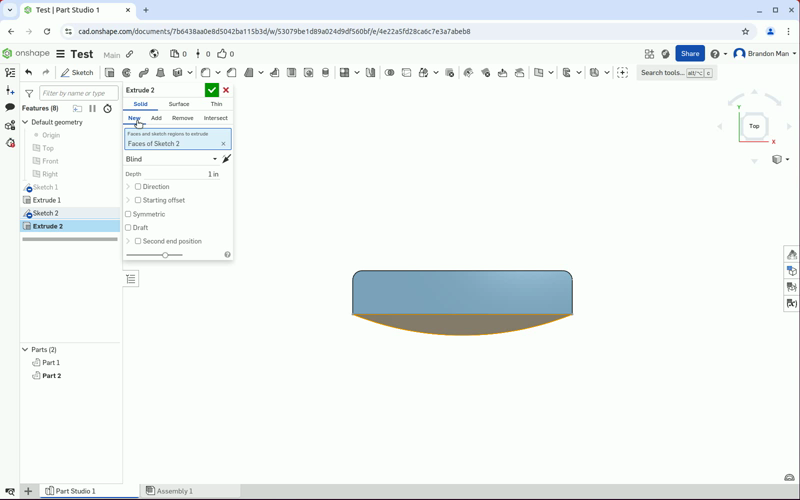
key(tab, 4)
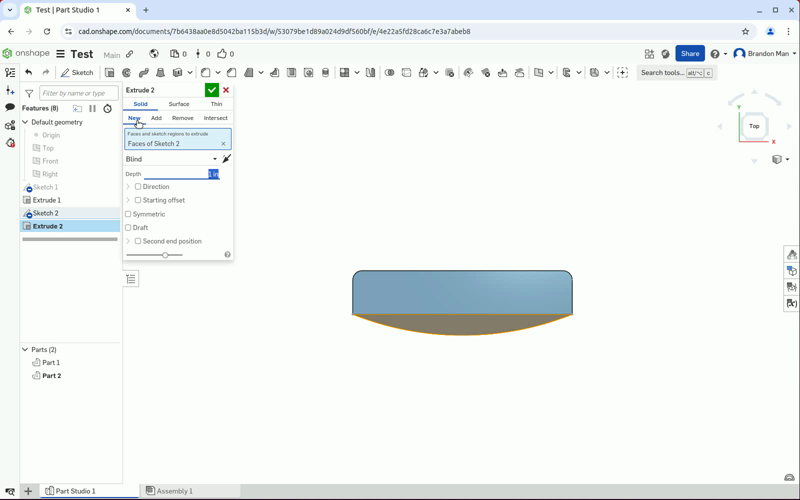
text(3.37)
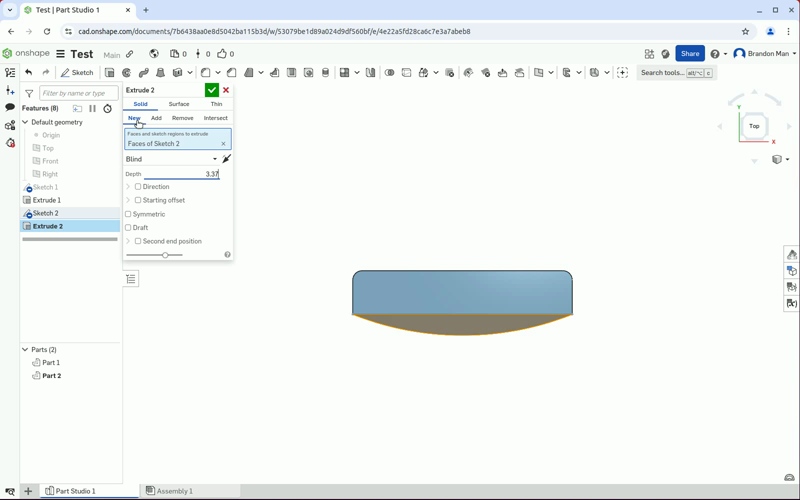
key(enter)
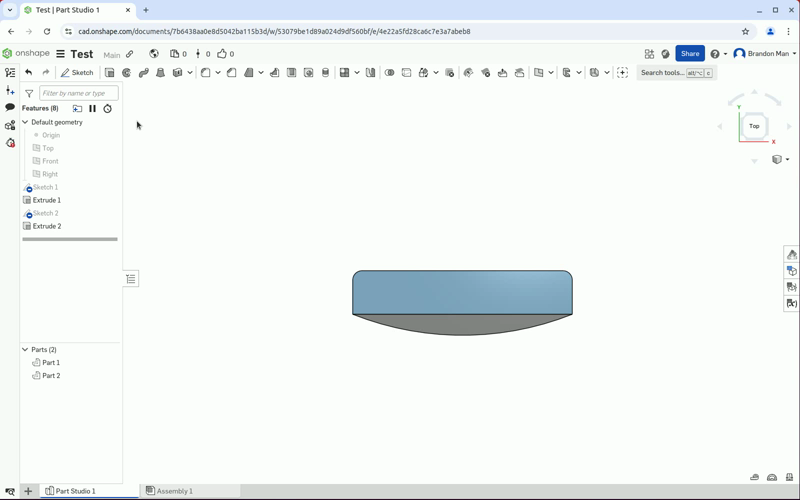
key(shift+h)
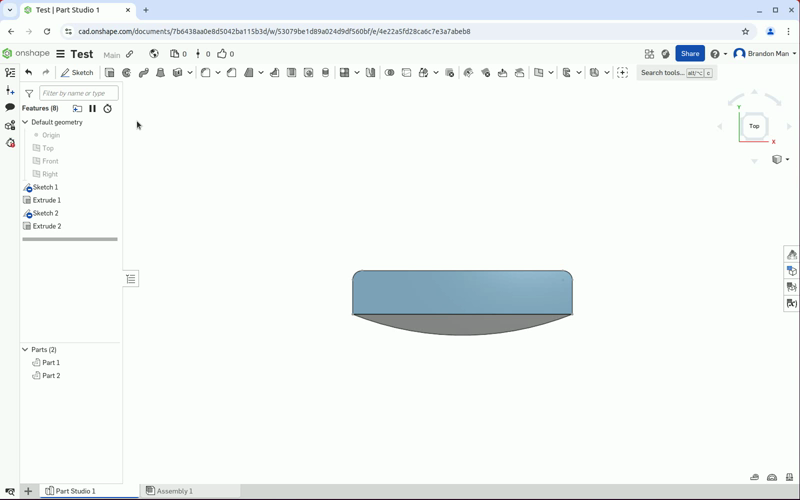
key(shift+h)
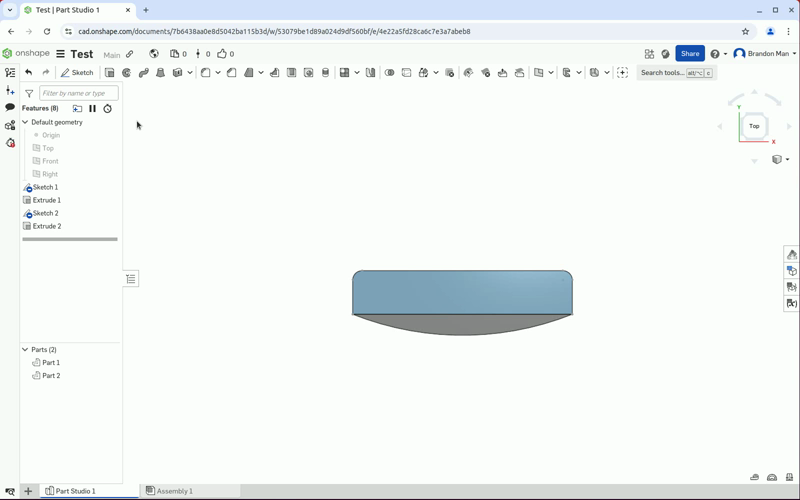
key(shift+7)
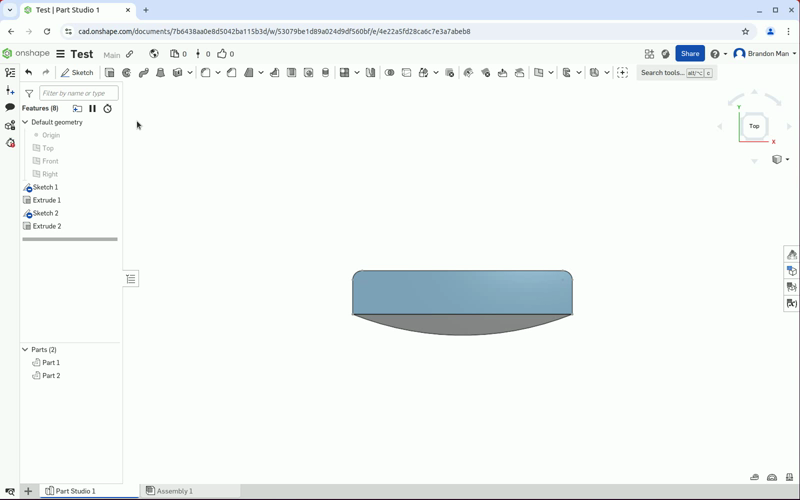
key(up, 3)
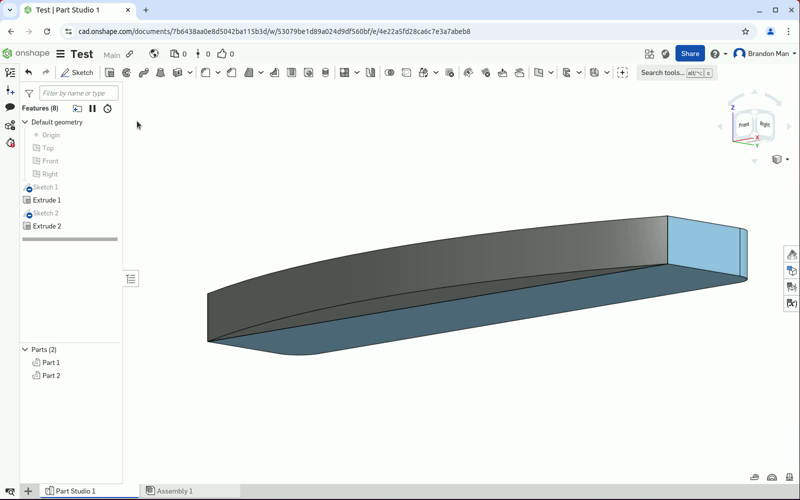
key(left, 3)
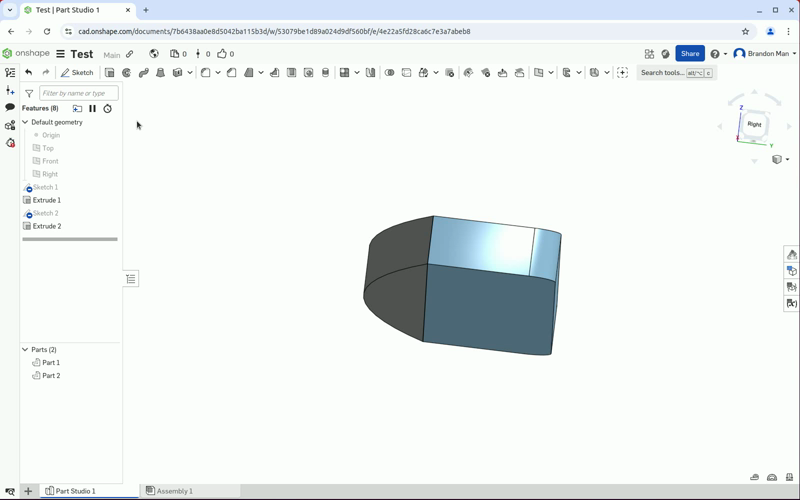
key(right, 3)
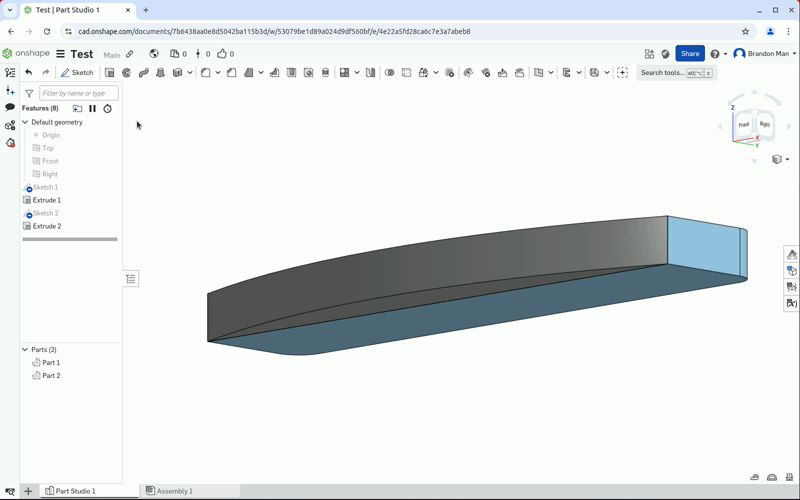
key(down, 3)
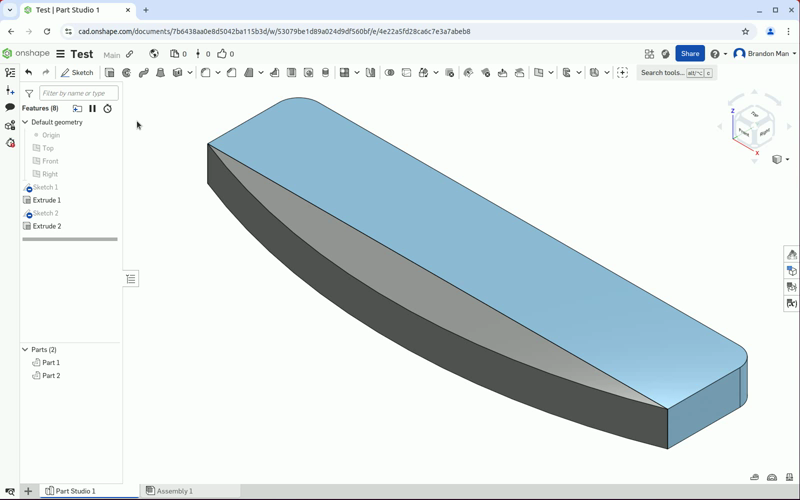
mouse_move(73, 189)
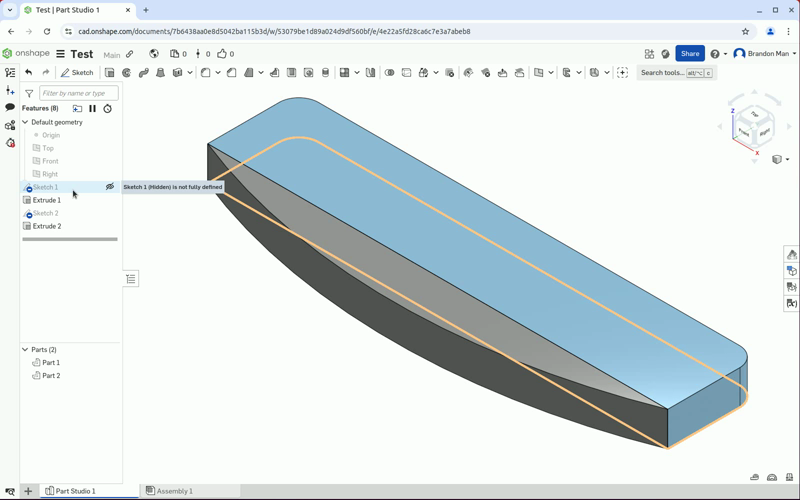
click(73, 189)